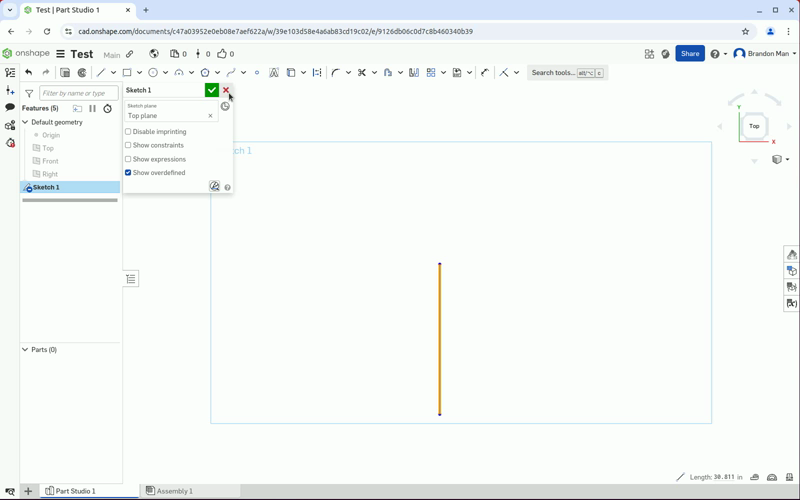
key(shift+h)
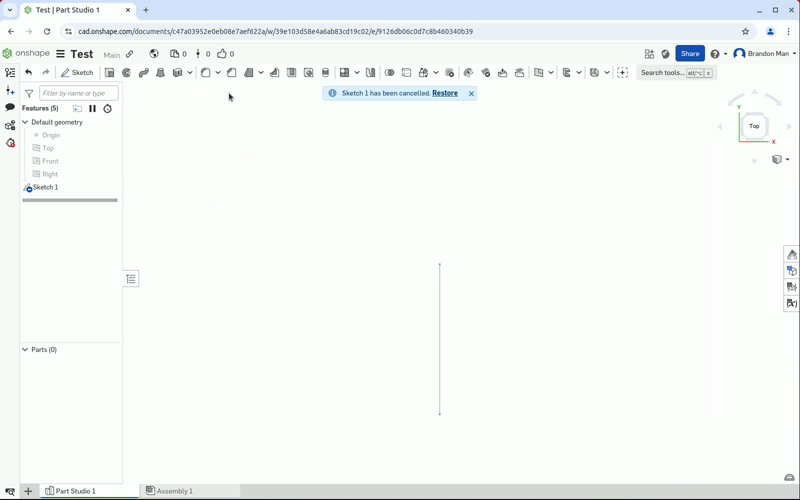
key(shift+s)
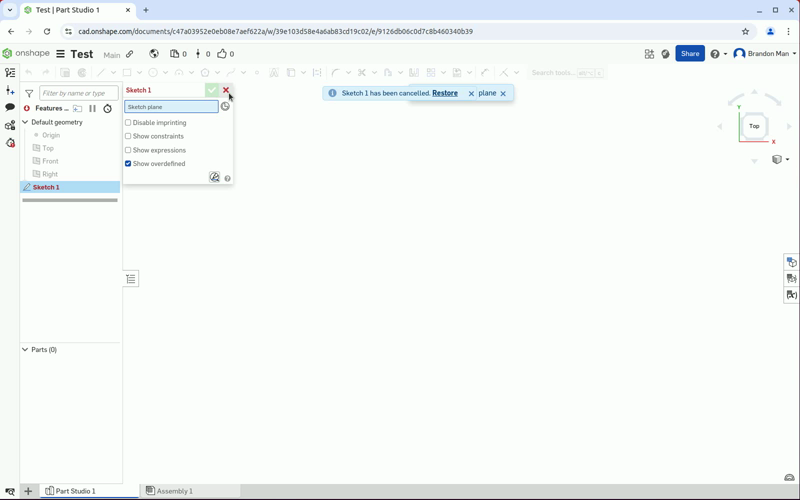
mouse_move(73, 150)
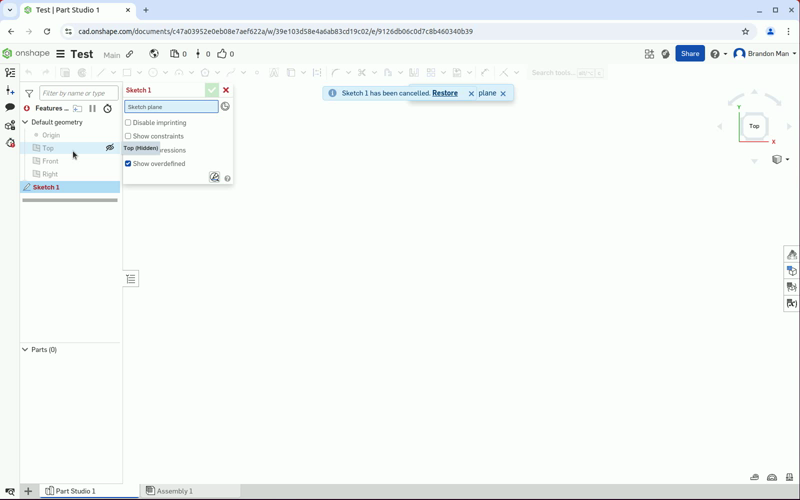
click(73, 150)
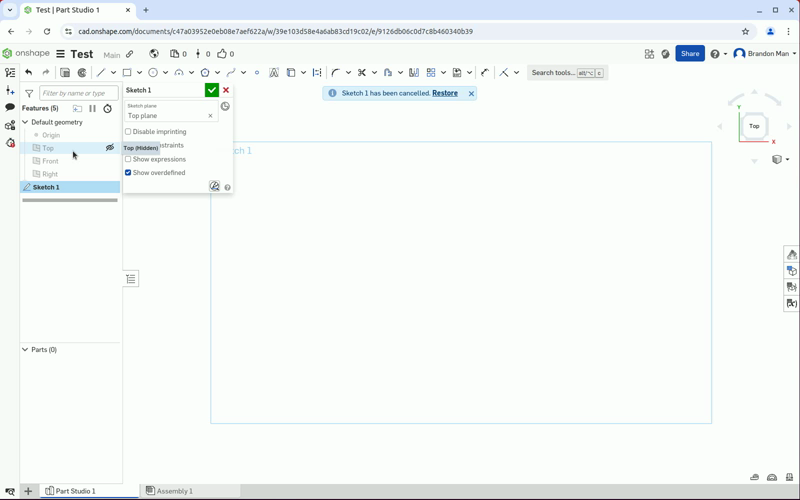
mouse_move(73, 352)
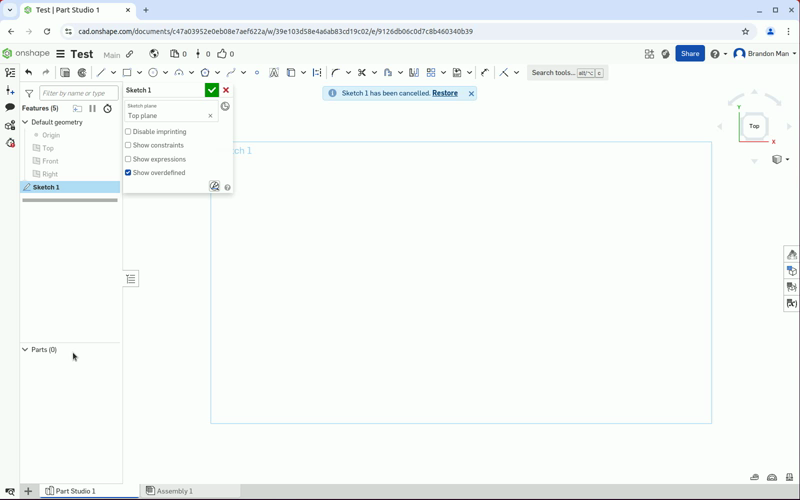
key(y)
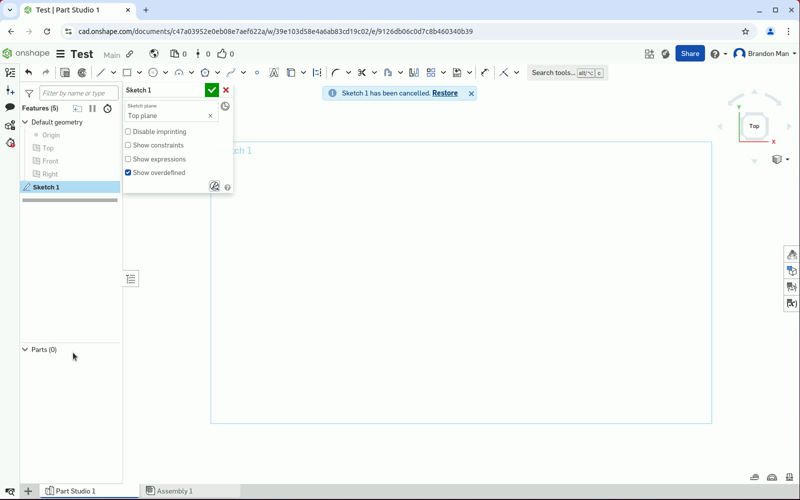
key(l)
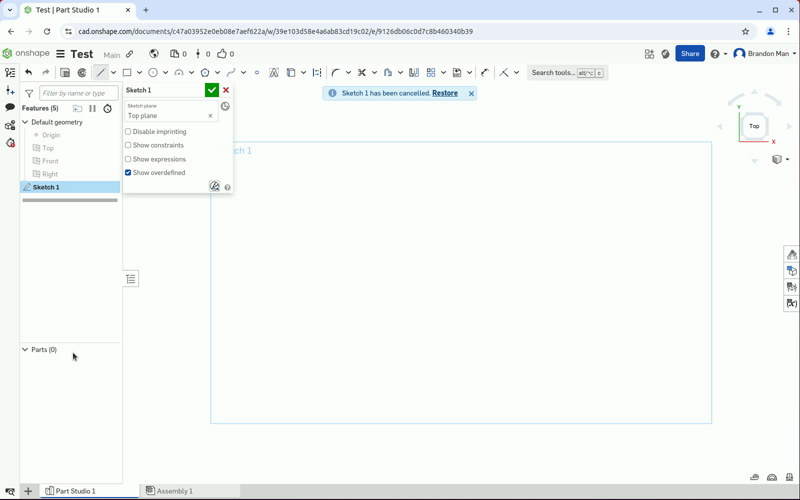
key_down(shift)
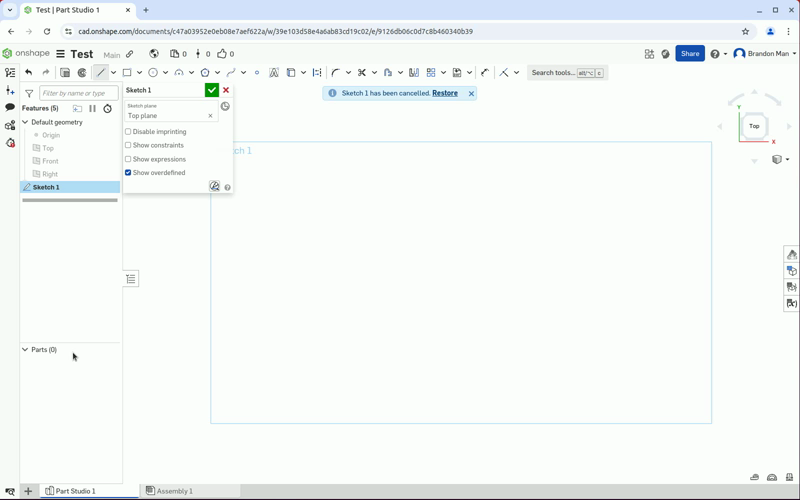
mouse_move(348, 321)
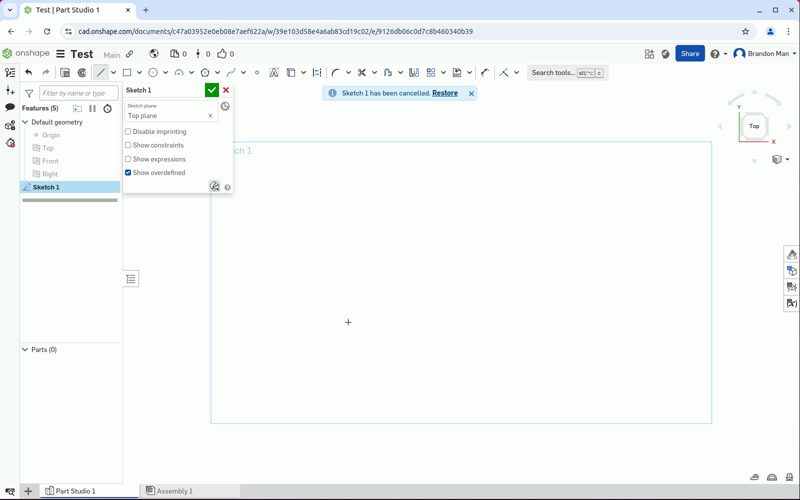
click(348, 321)
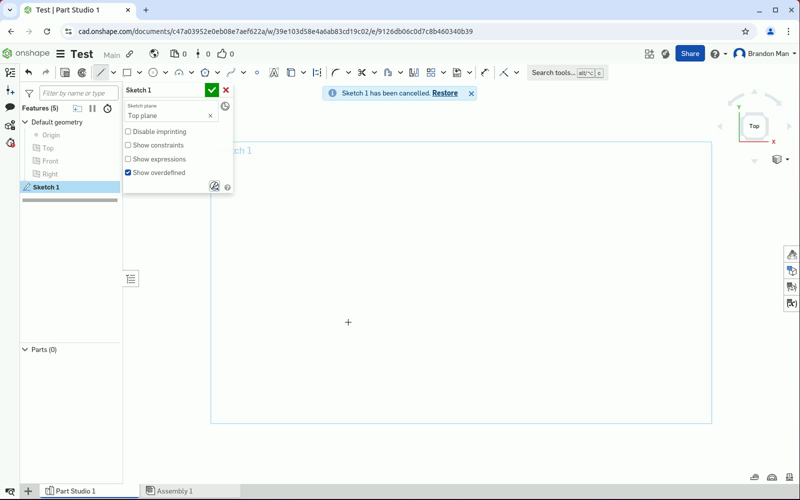
key_up(shift)
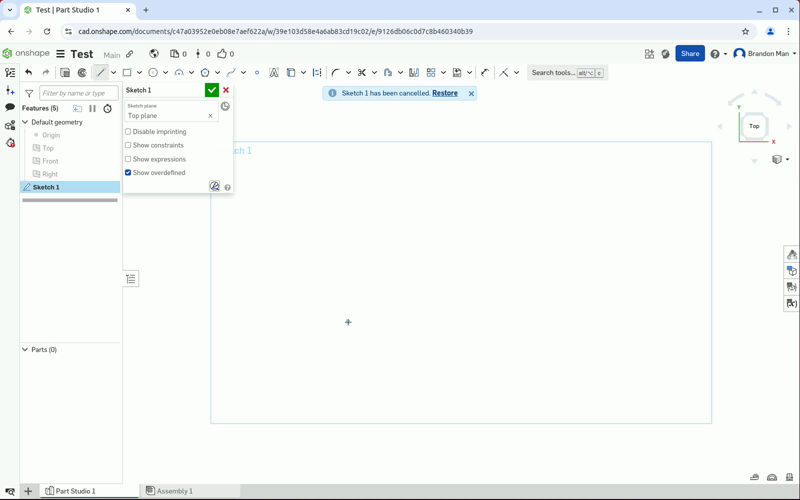
key_down(shift)
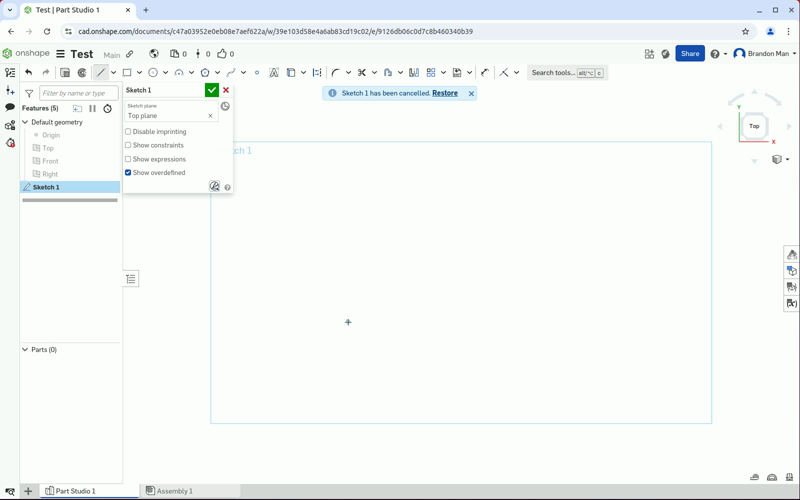
mouse_move(572, 321)
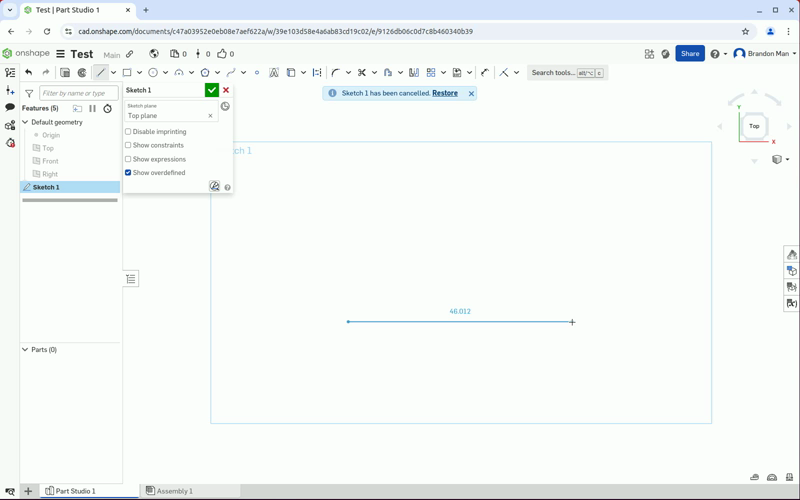
click(572, 321)
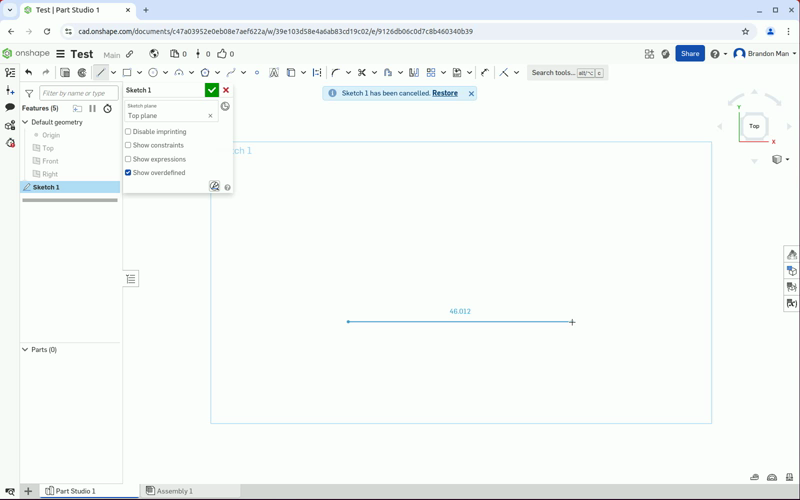
key_up(shift)
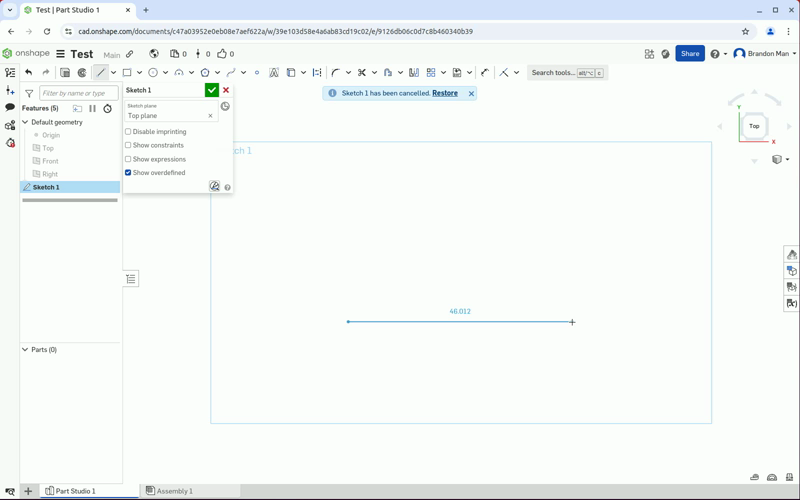
key_down(shift)
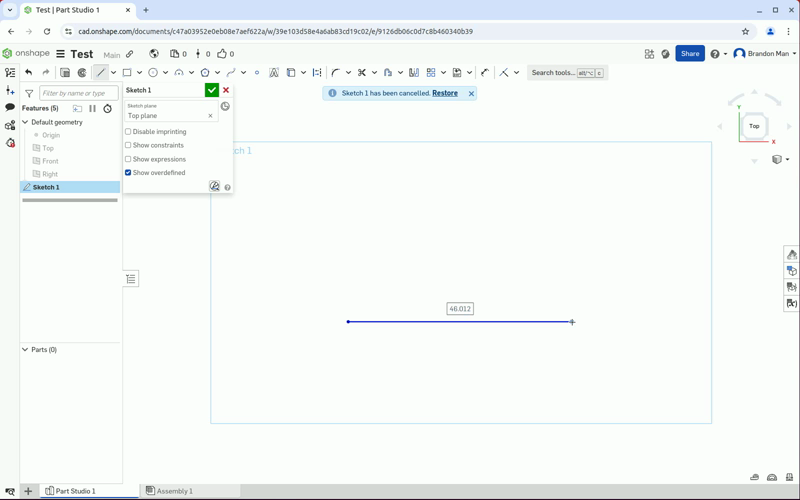
mouse_move(572, 246)
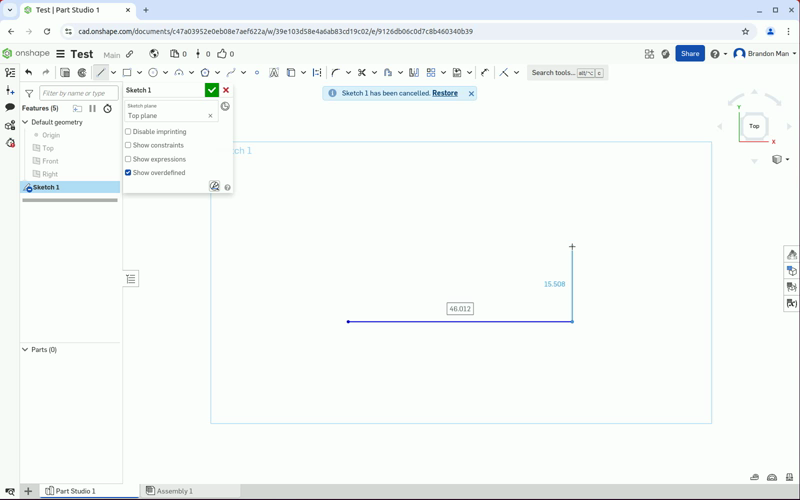
click(572, 246)
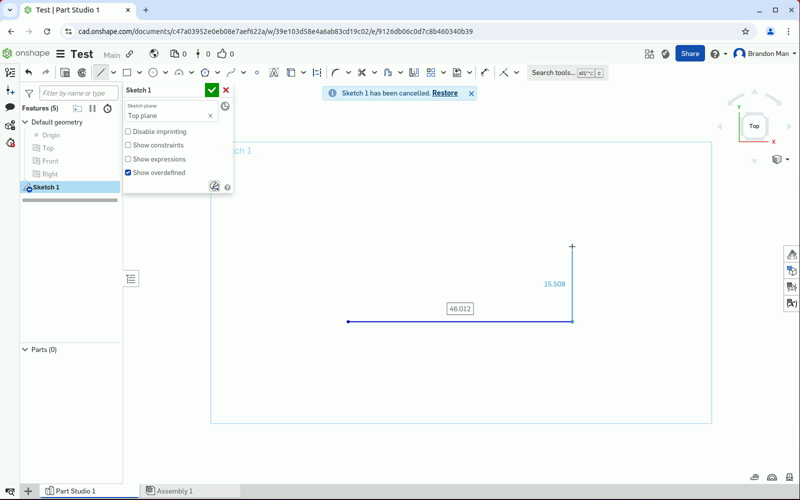
key_up(shift)
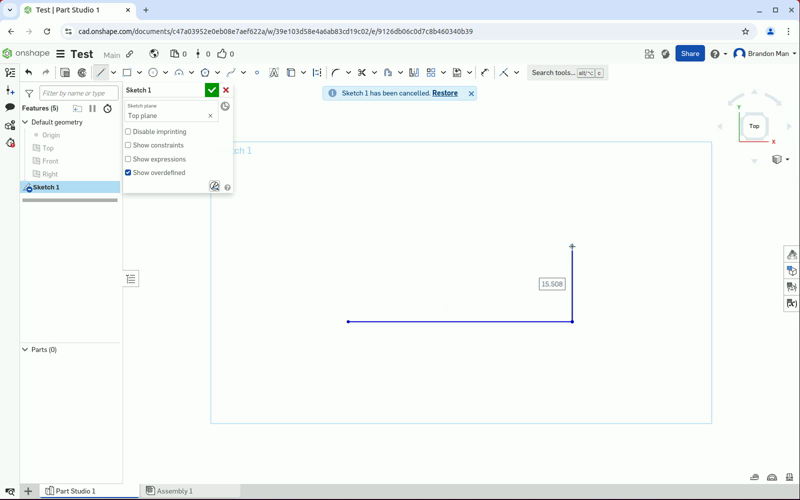
key_down(shift)
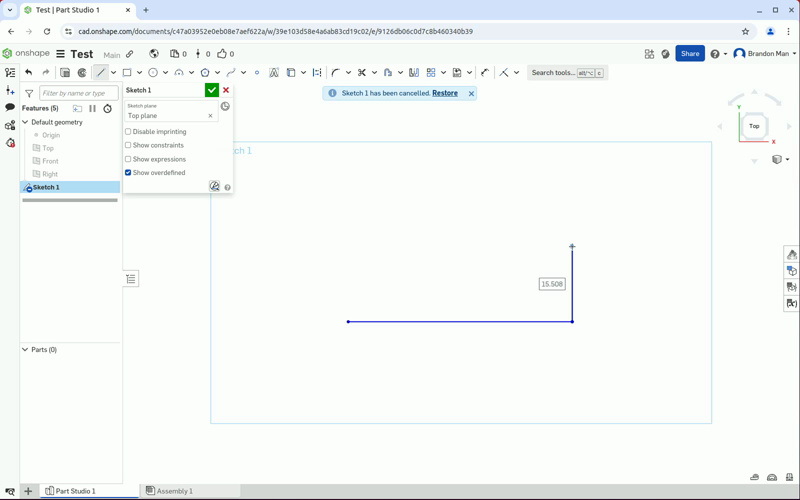
mouse_move(348, 246)
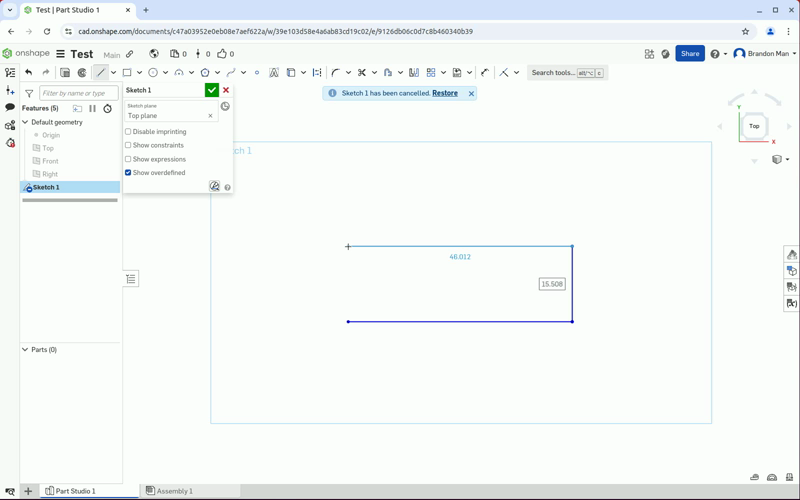
click(348, 246)
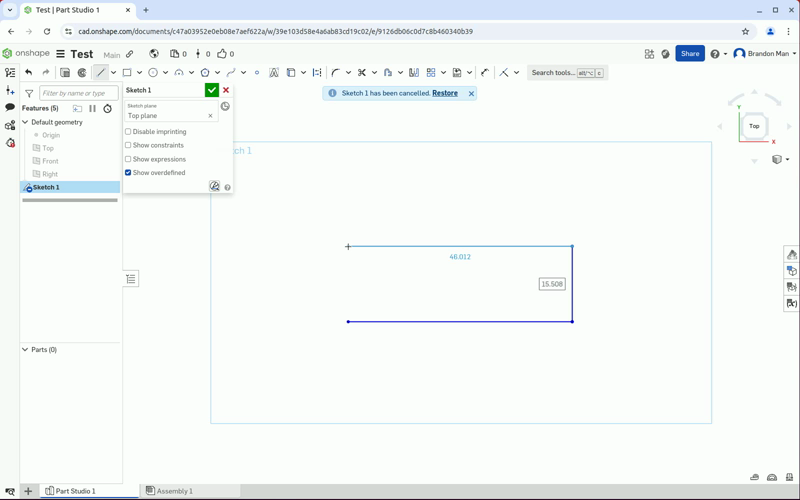
key_up(shift)
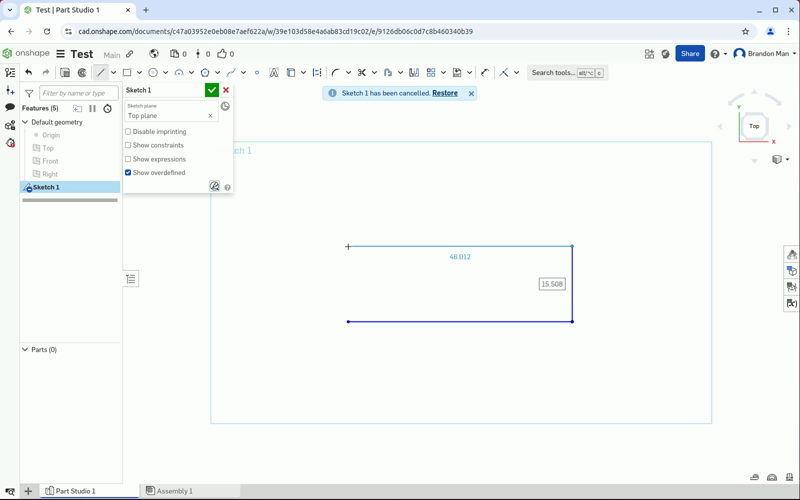
key_down(shift)
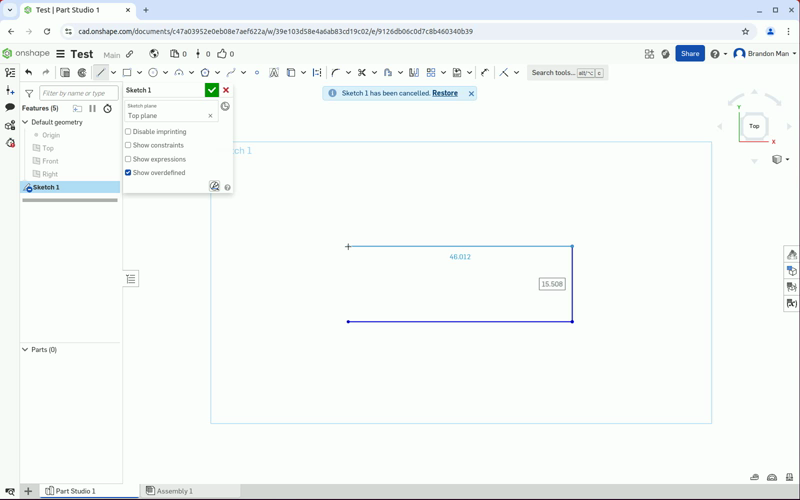
mouse_move(348, 321)
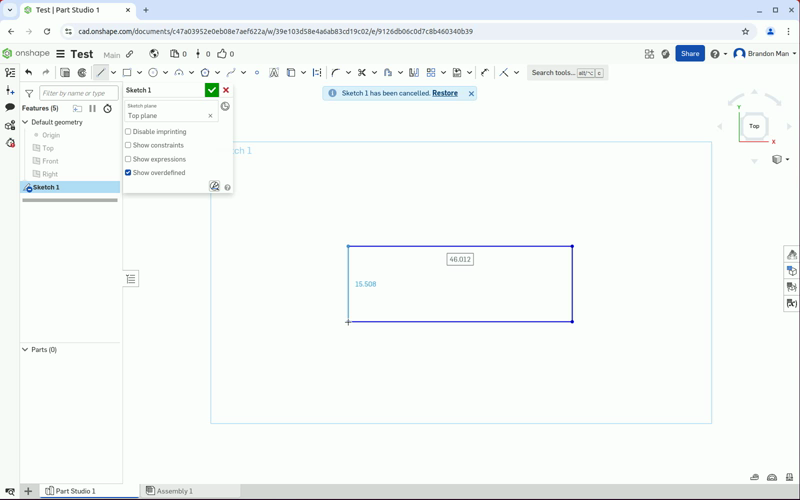
key_up(shift)
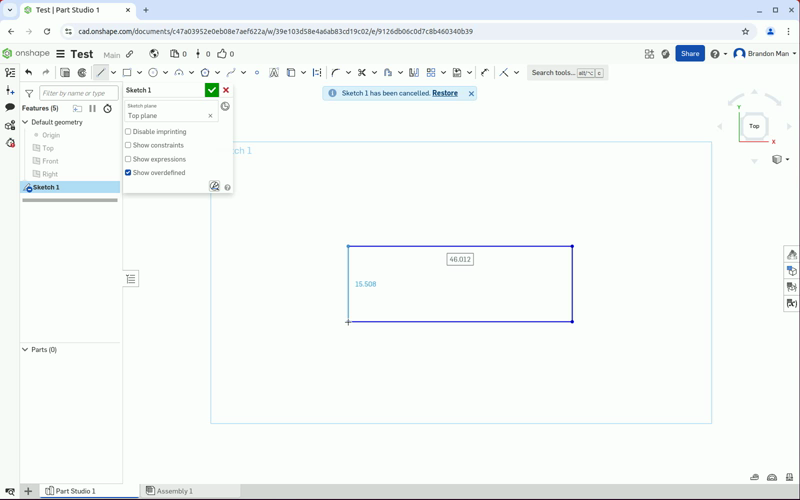
click(348, 321)
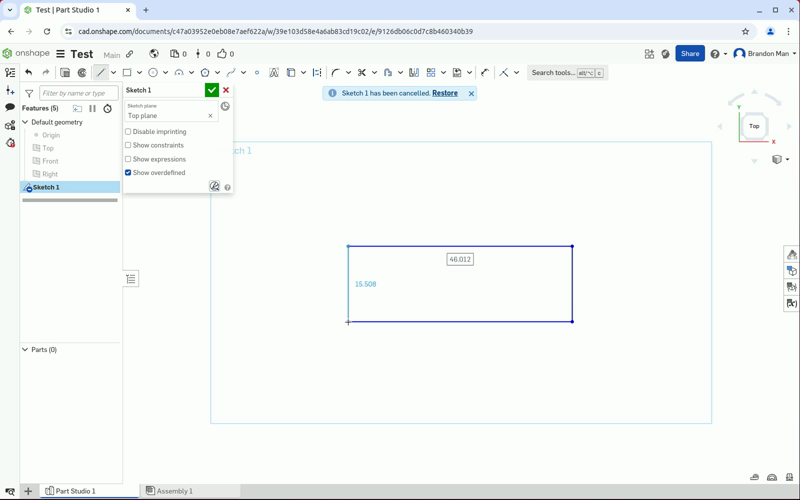
key(esc)
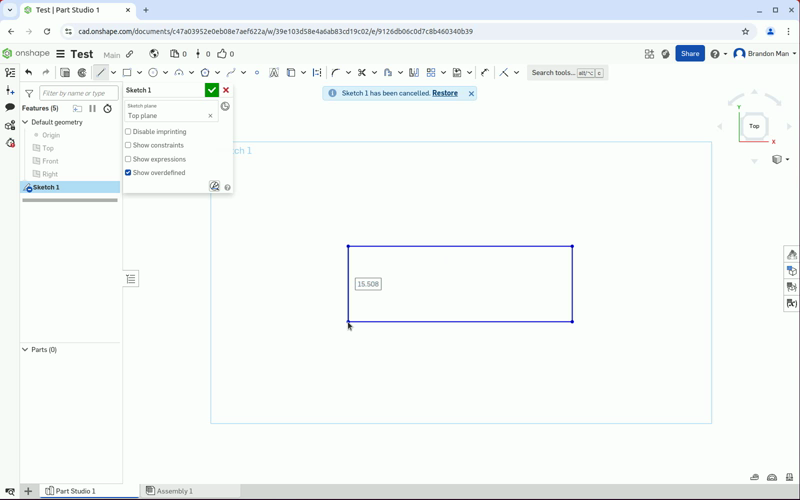
mouse_move(430, 298)
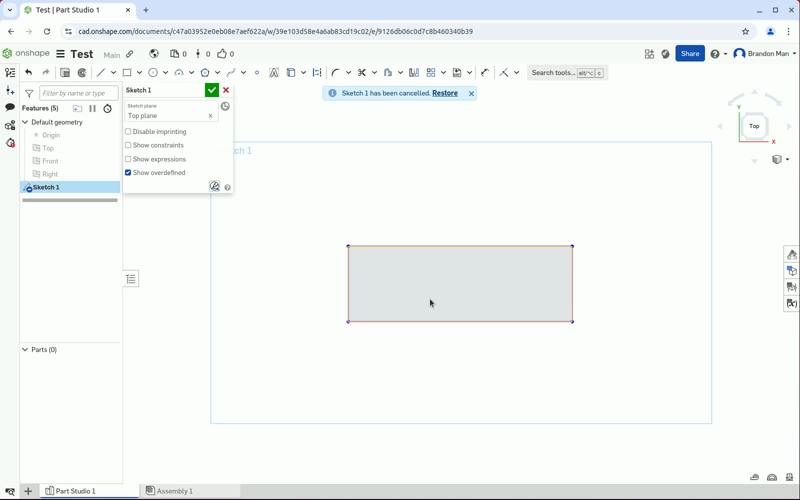
click(430, 298)
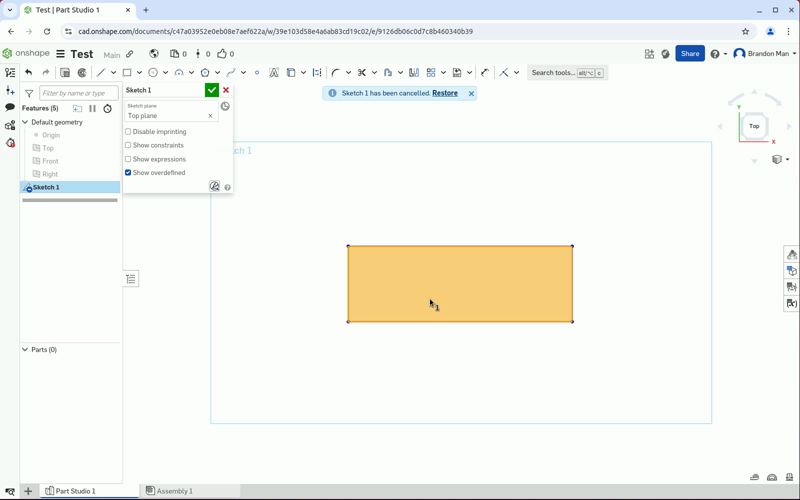
mouse_move(73, 352)
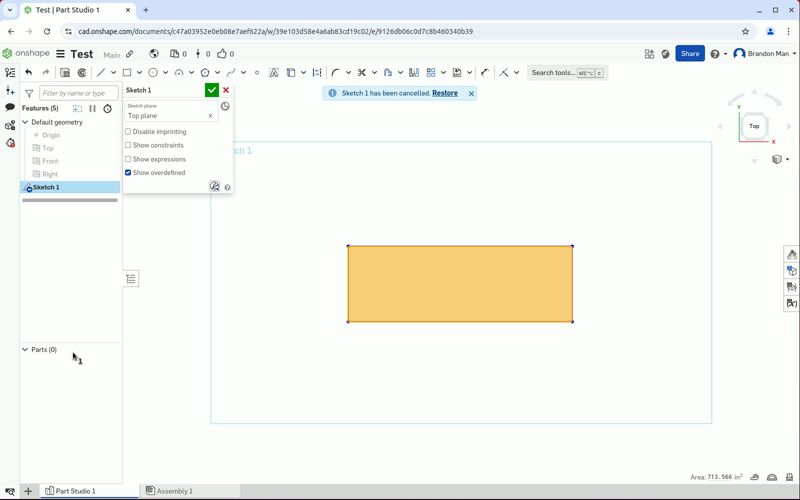
key(shift+y)
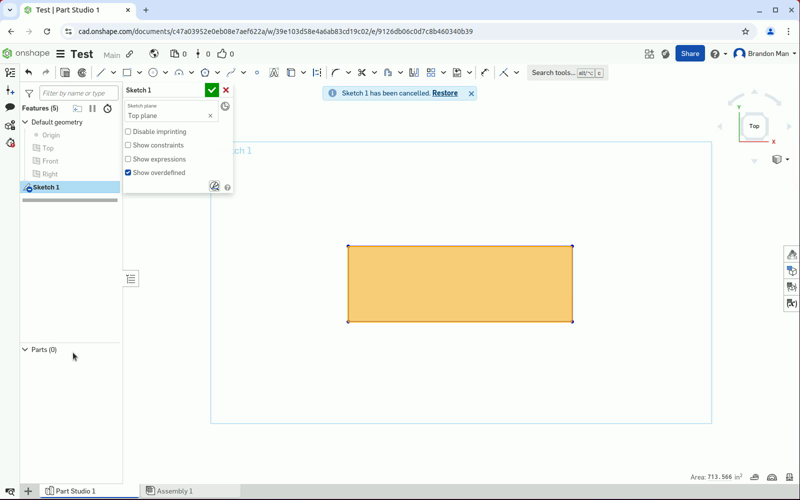
key(shift+e)
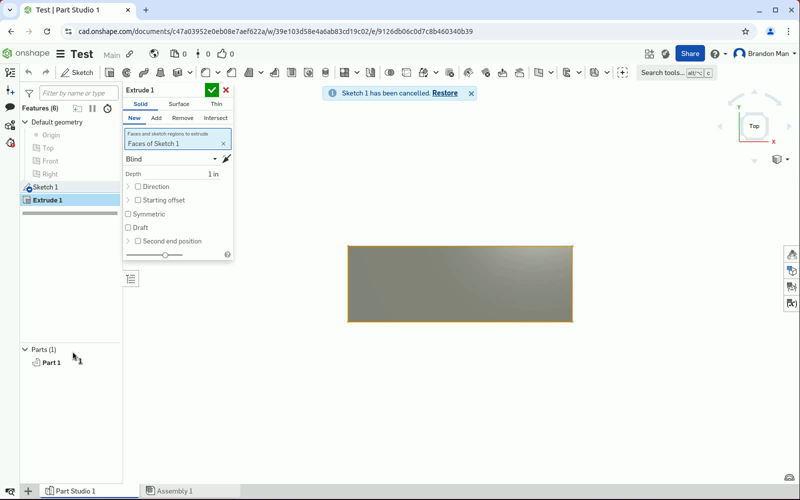
mouse_move(143, 106)
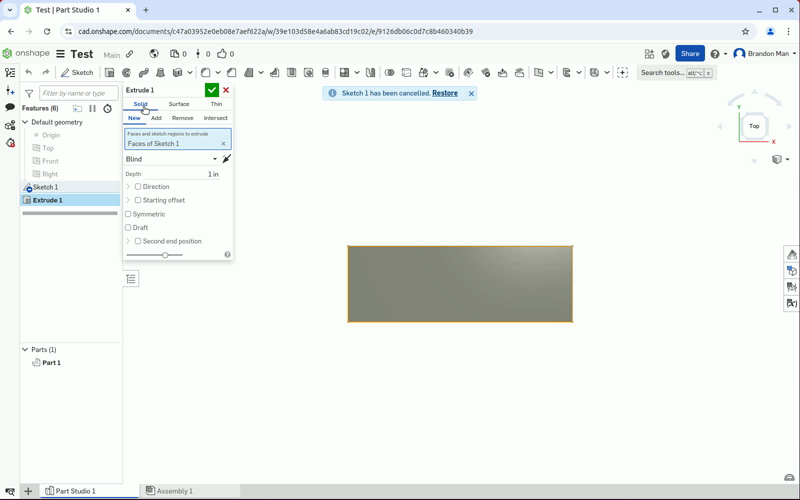
click(143, 106)
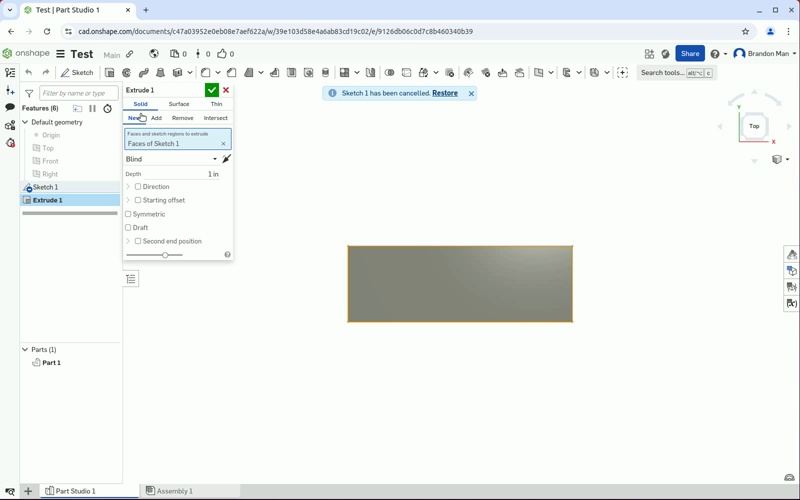
mouse_move(137, 120)
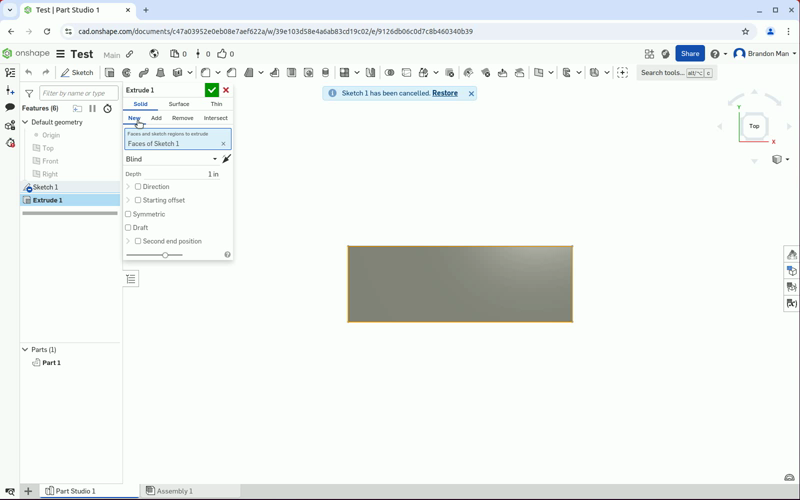
click(137, 120)
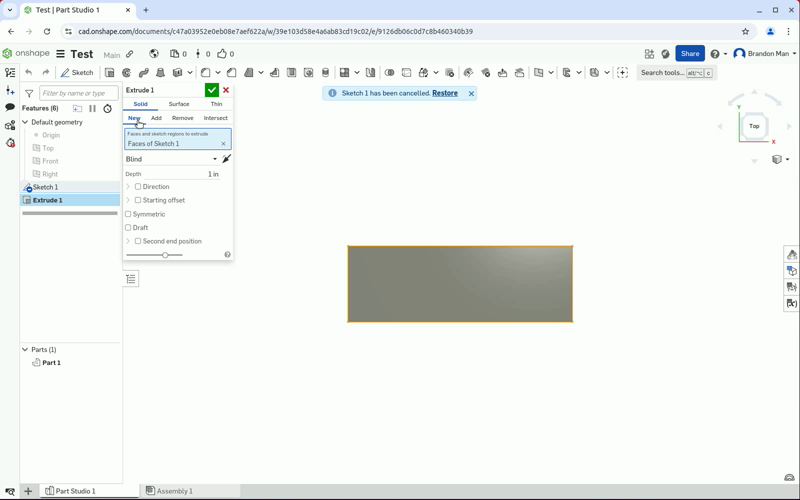
key(tab, 4)
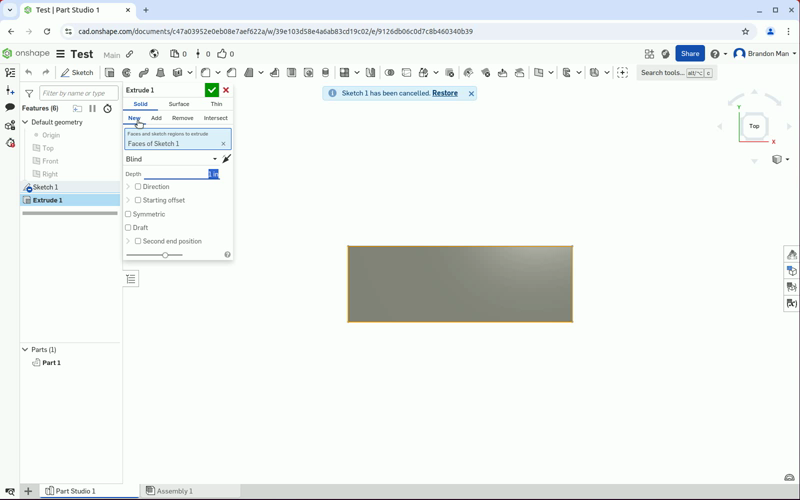
text(-19.979)
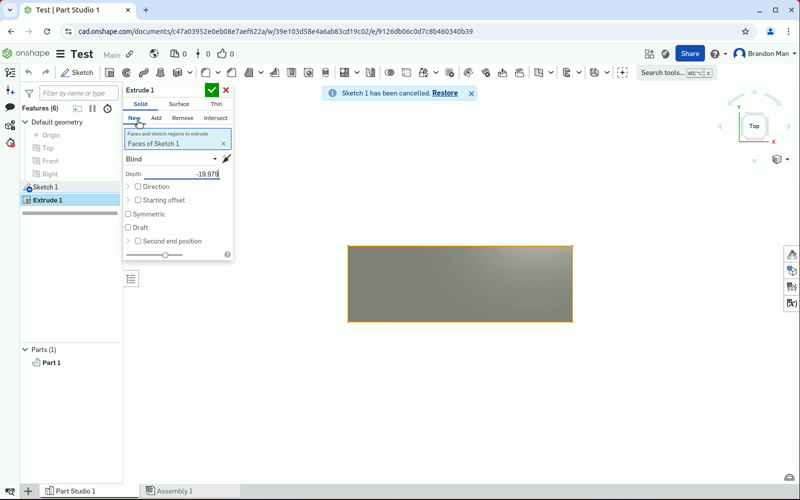
key(enter)
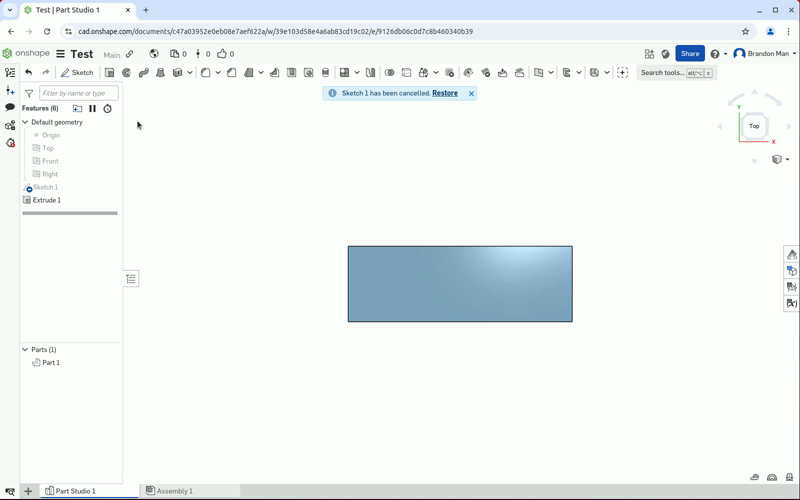
key(shift+h)
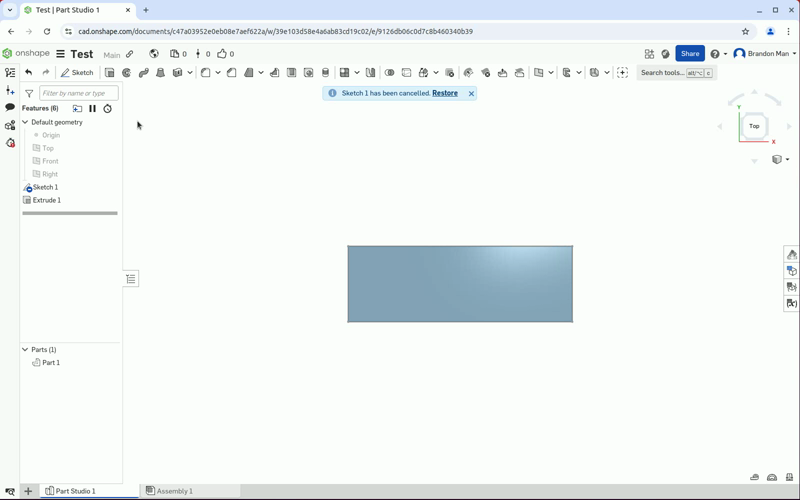
key(shift+h)
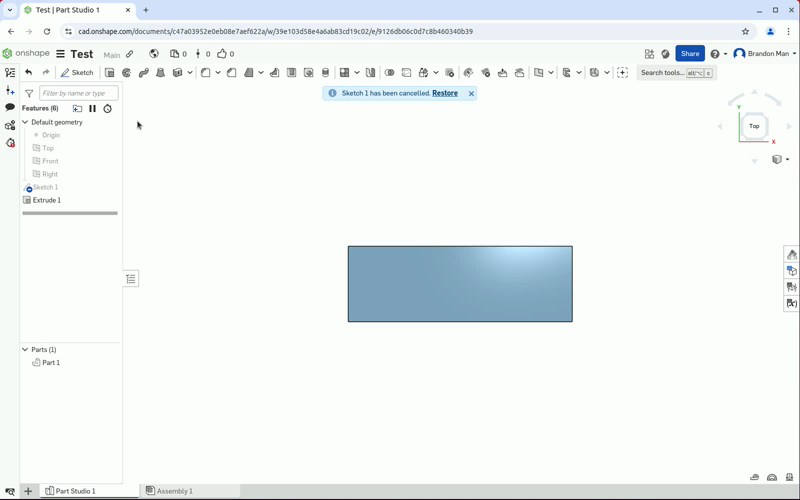
mouse_move(73, 189)
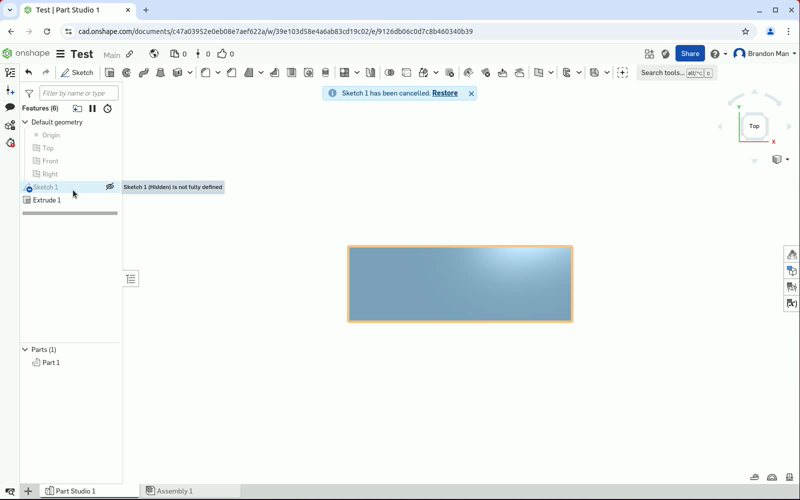
click(73, 189)
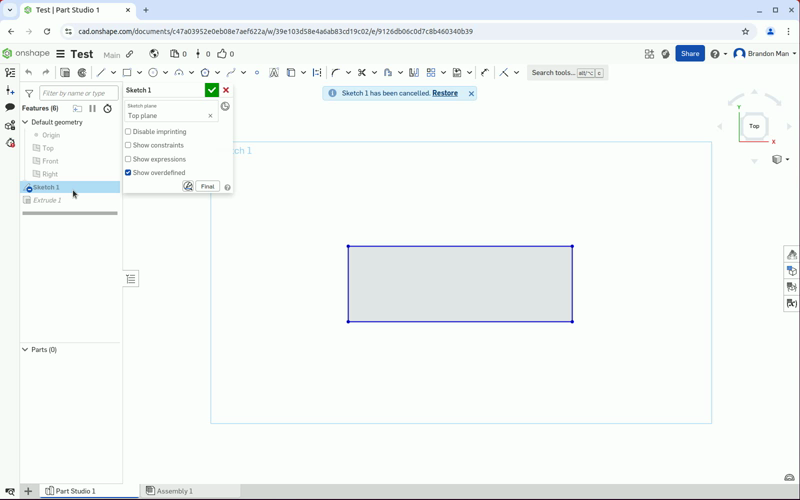
mouse_move(229, 92)
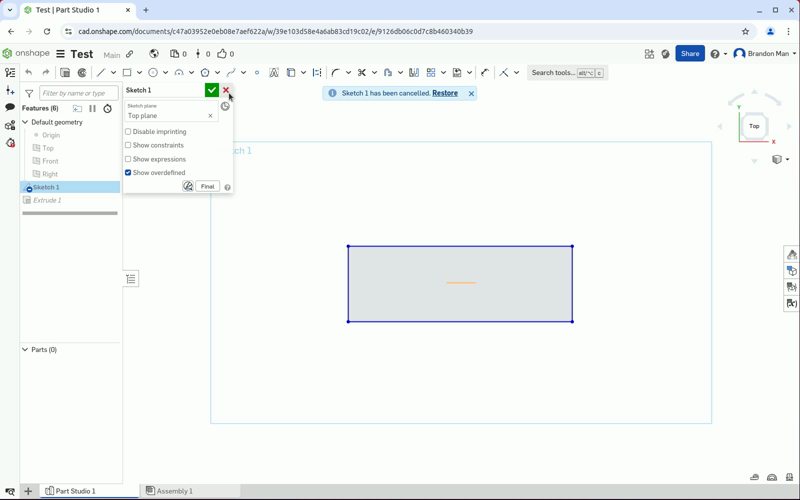
click(229, 92)
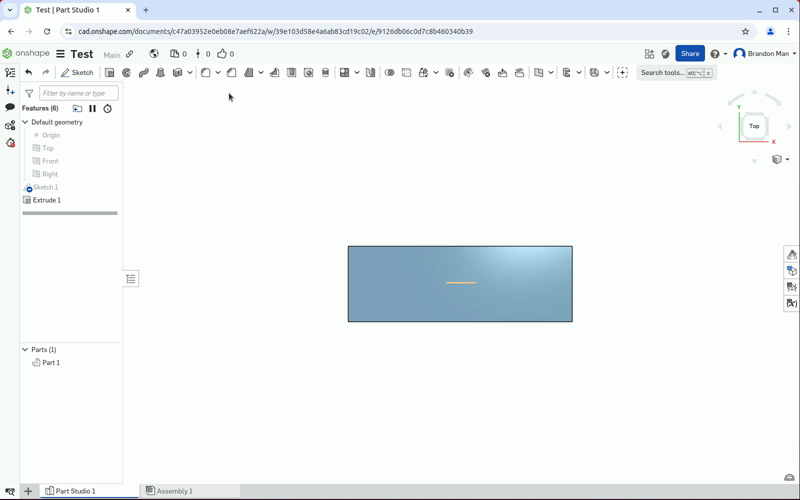
mouse_move(73, 352)
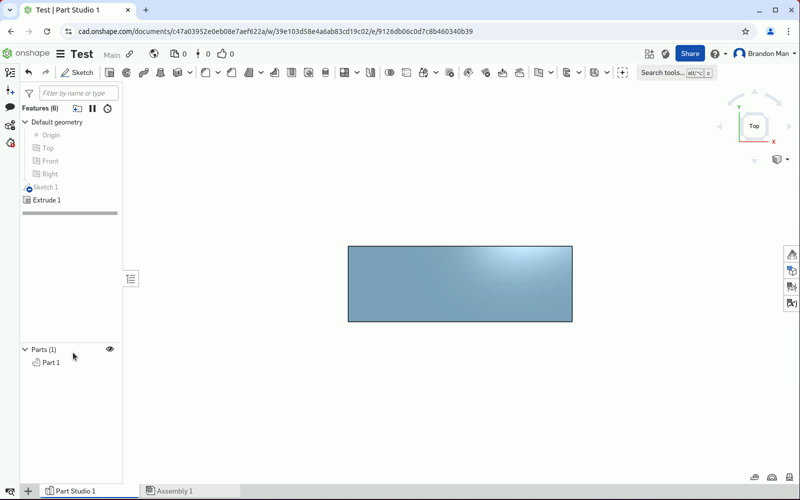
key(y)
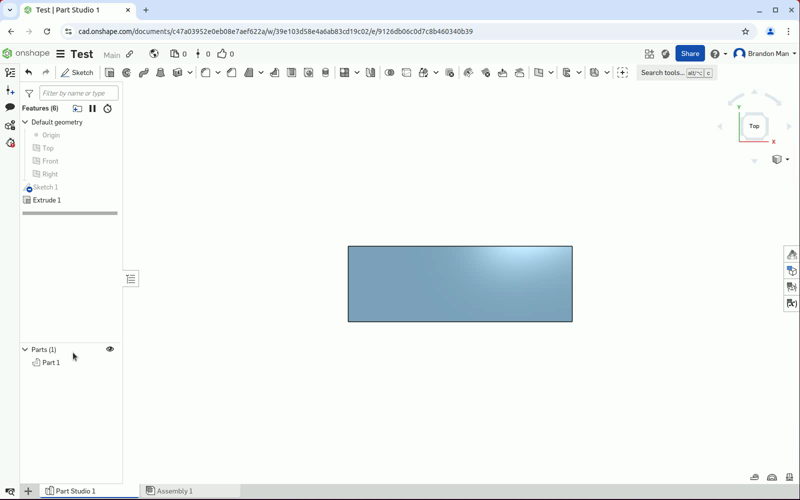
key(shift+p)
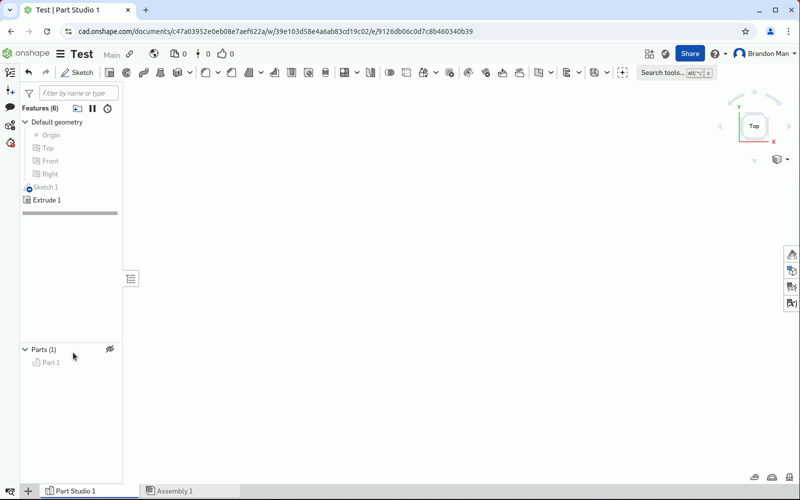
key(space)
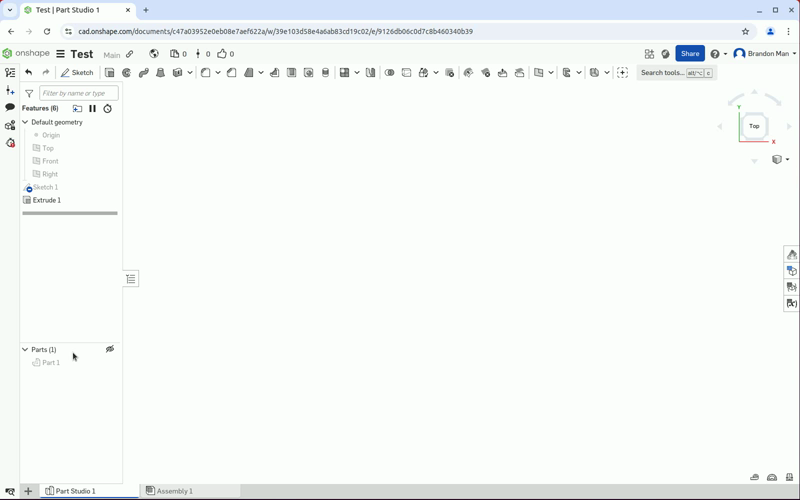
key_down(shift)
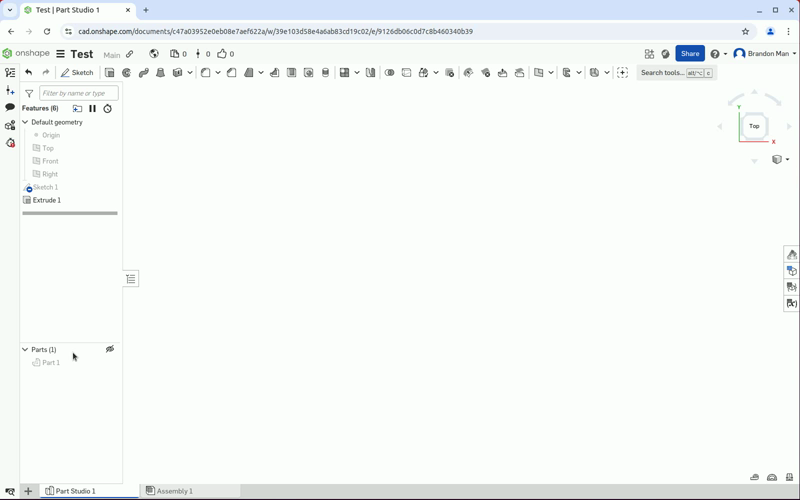
key(up)
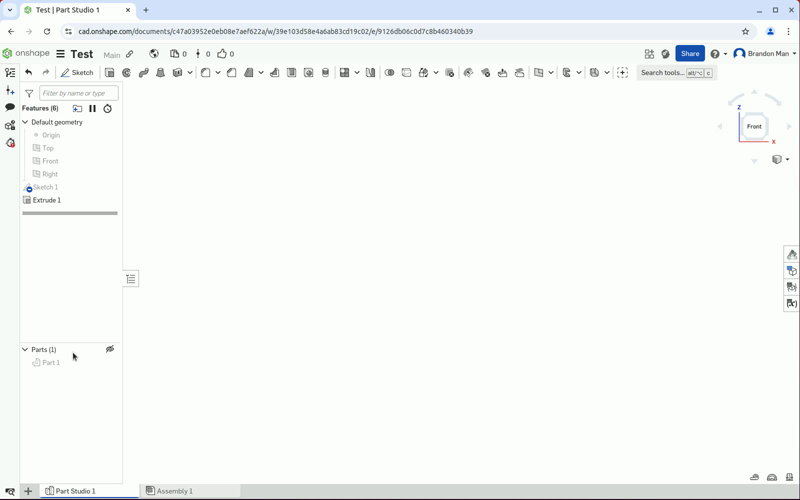
key_up(shift)
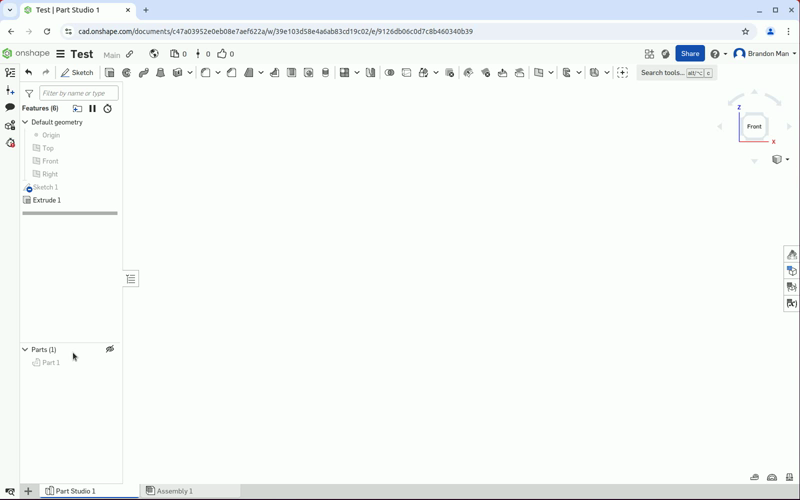
mouse_move(73, 352)
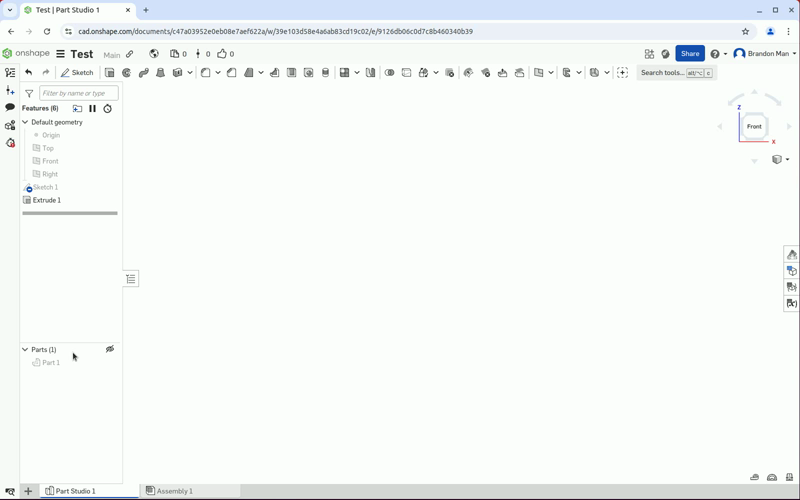
key(shift+y)
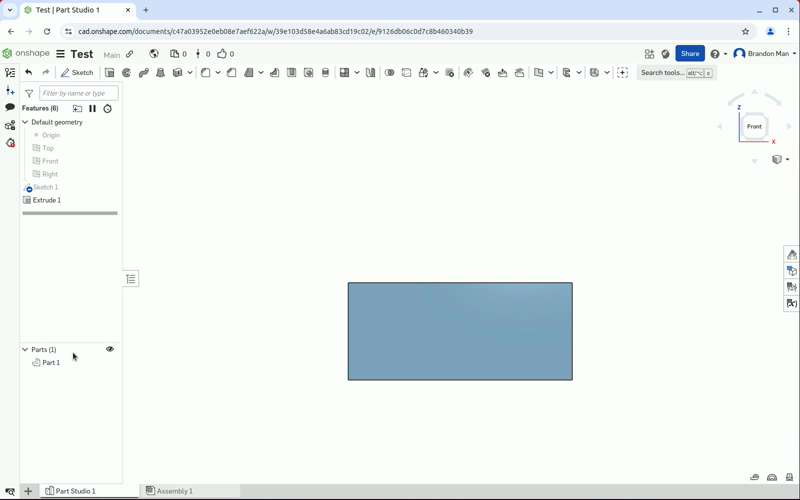
mouse_move(541, 75)
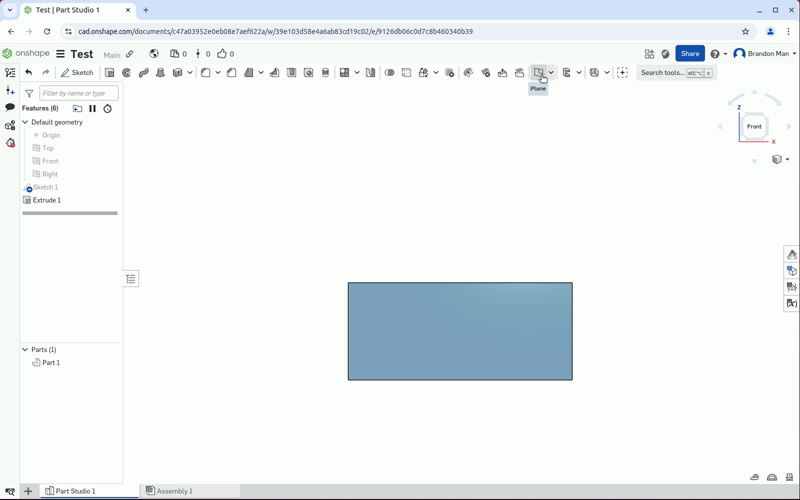
click(541, 75)
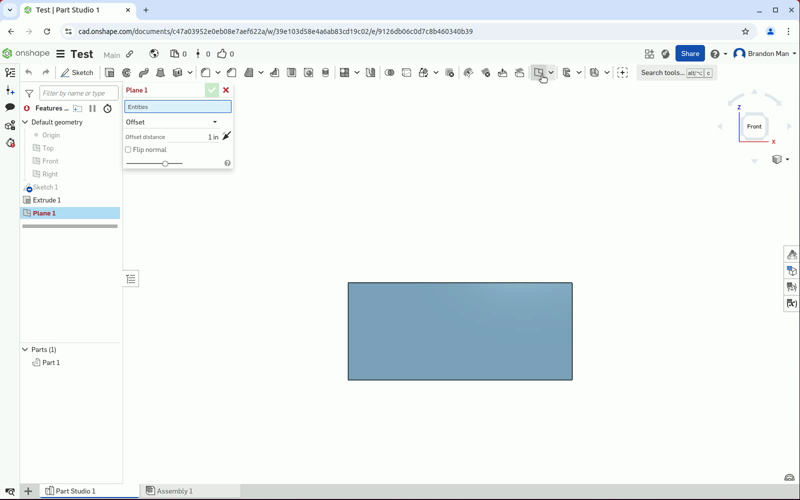
mouse_move(73, 163)
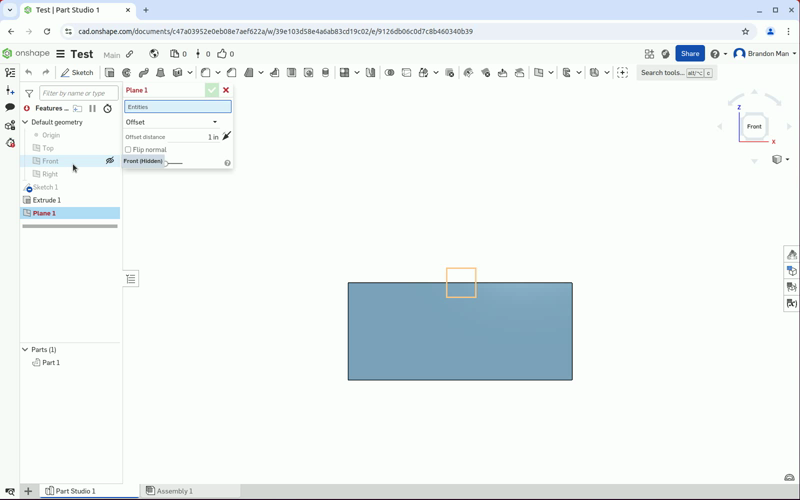
click(73, 163)
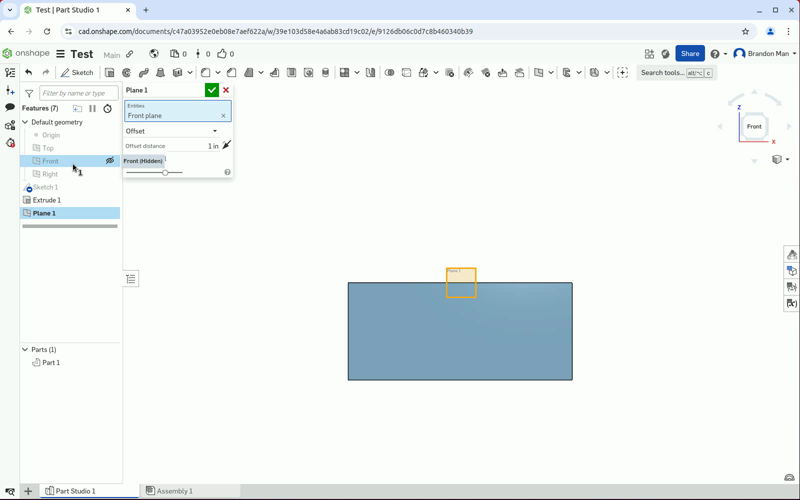
key(tab, 2)
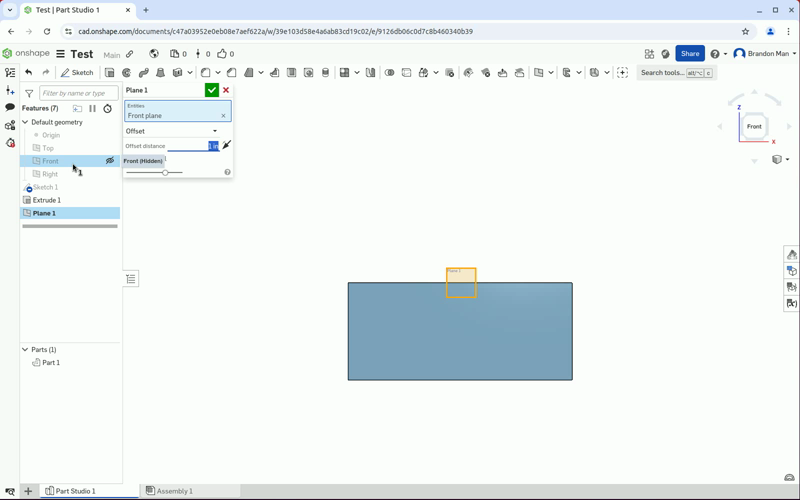
text(7.949)
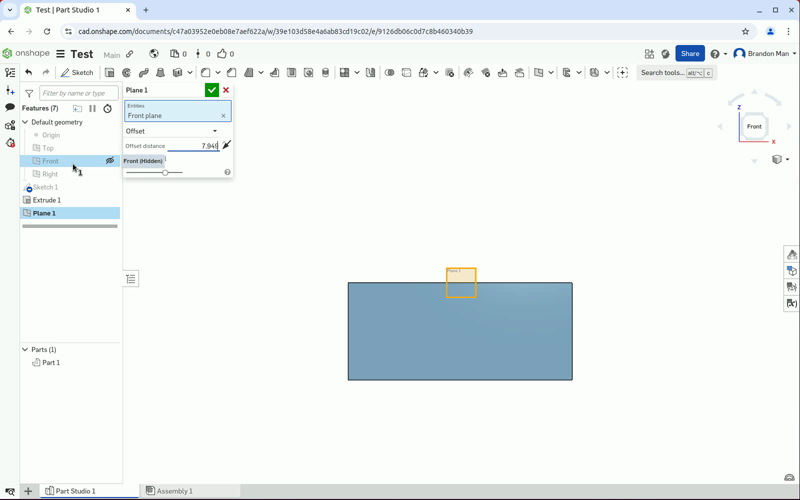
key(enter, 2)
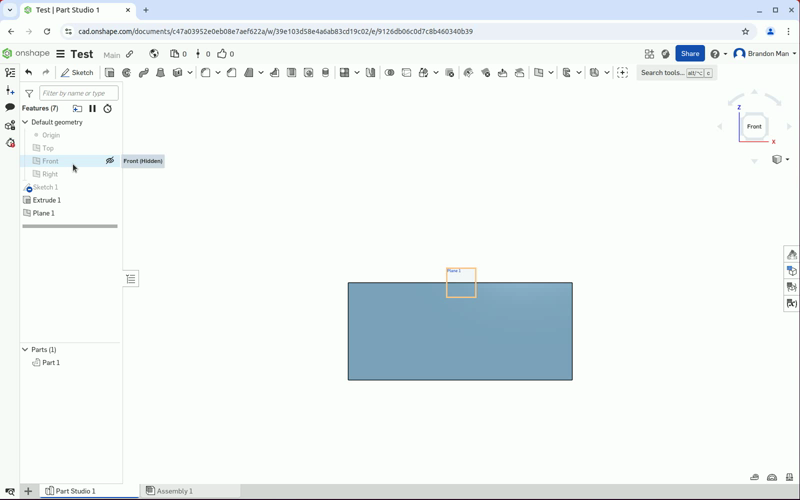
key(shift+s)
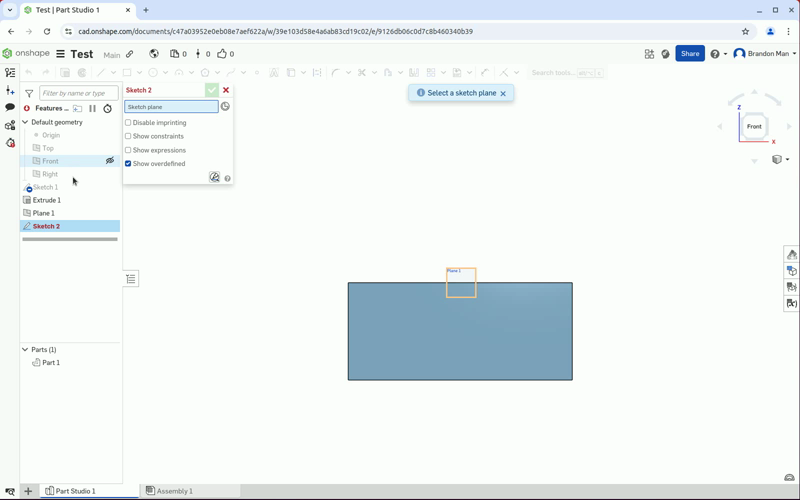
mouse_move(73, 215)
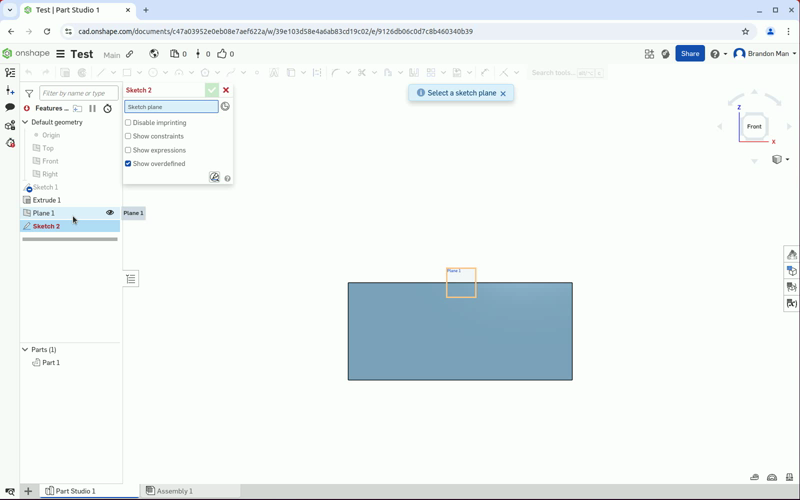
click(73, 215)
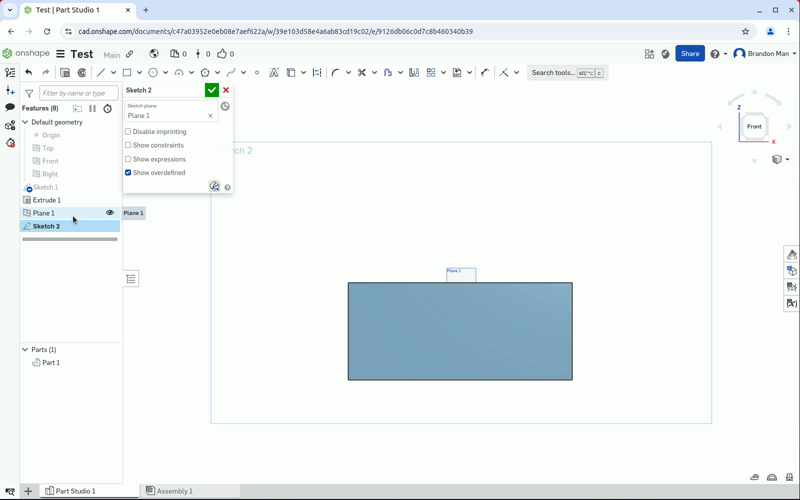
mouse_move(73, 352)
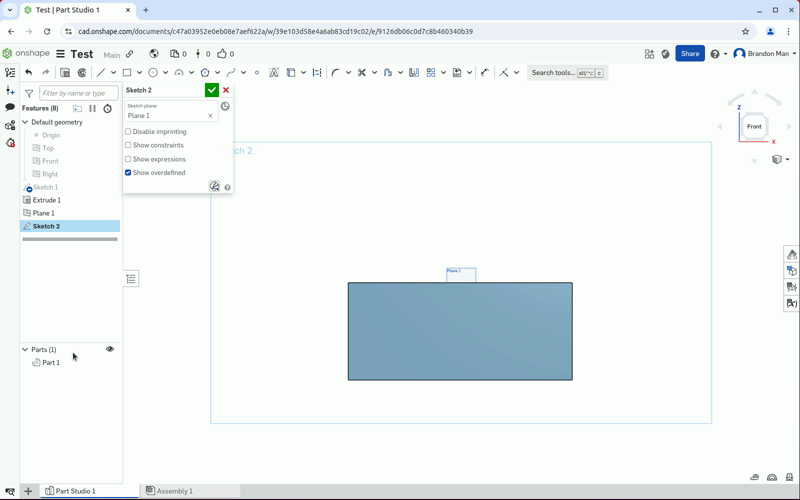
key(y)
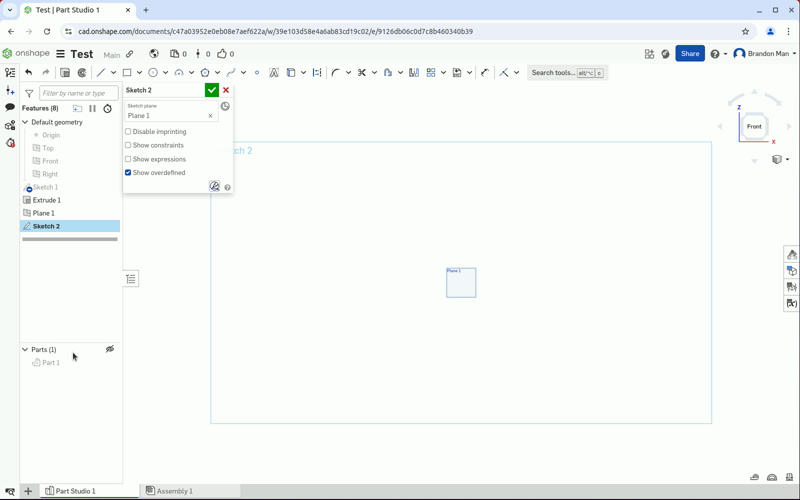
key(c)
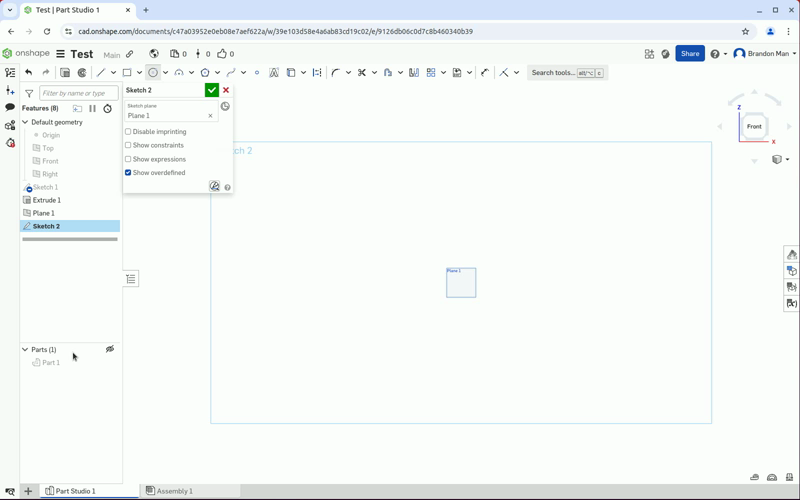
key_down(shift)
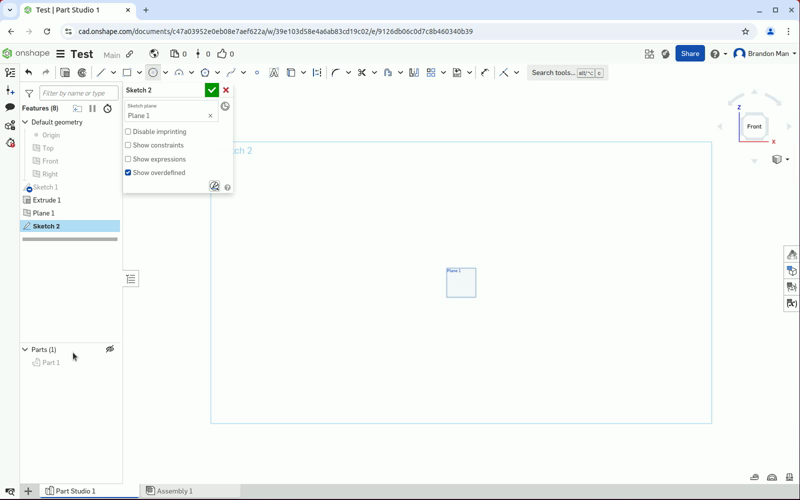
mouse_move(392, 332)
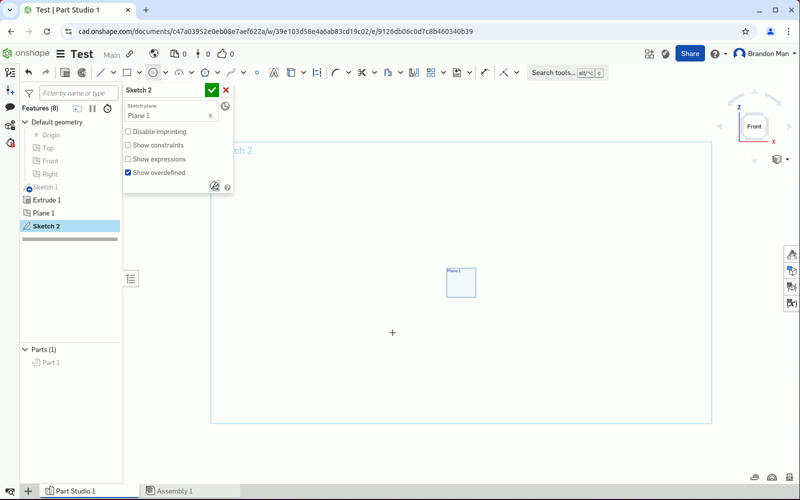
click(392, 332)
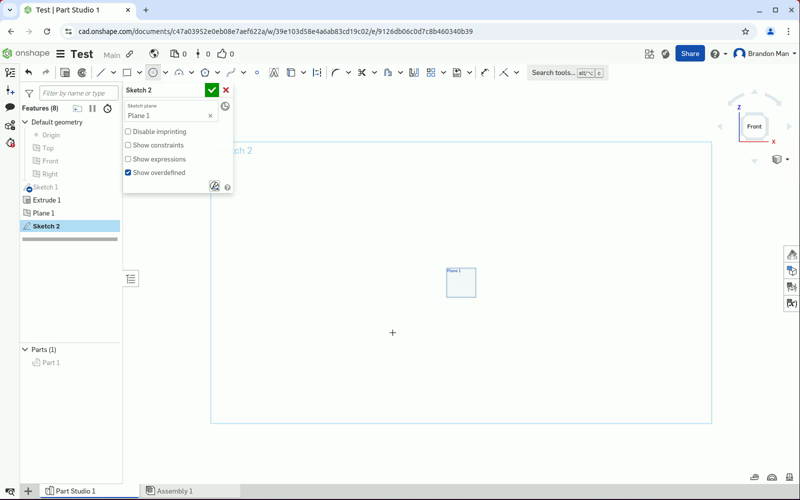
key_up(shift)
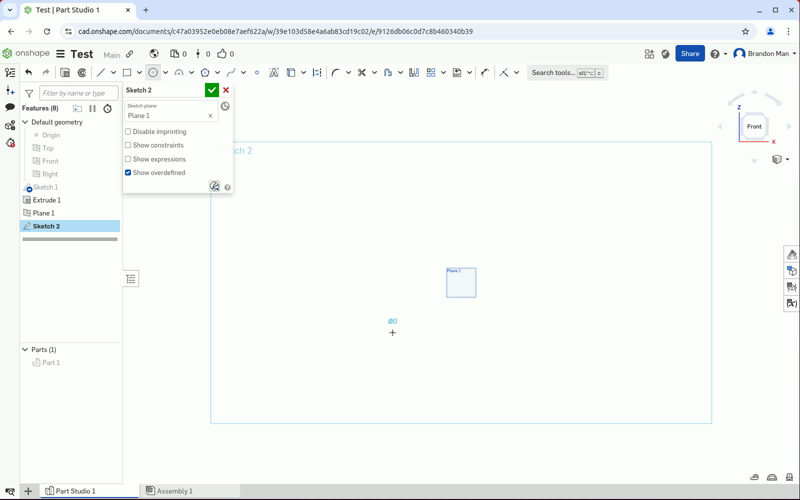
mouse_move(427, 332)
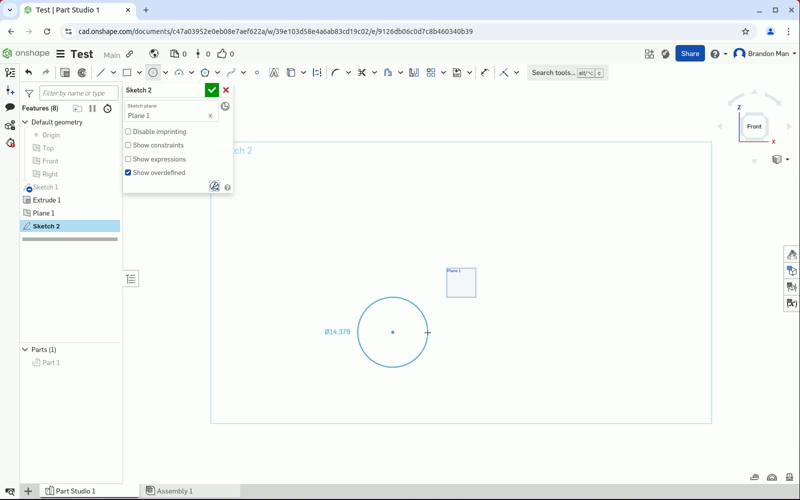
click(427, 332)
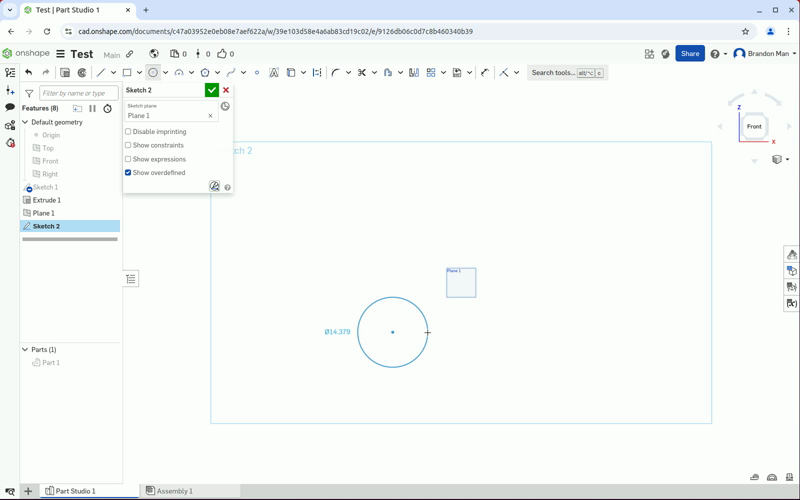
key(esc)
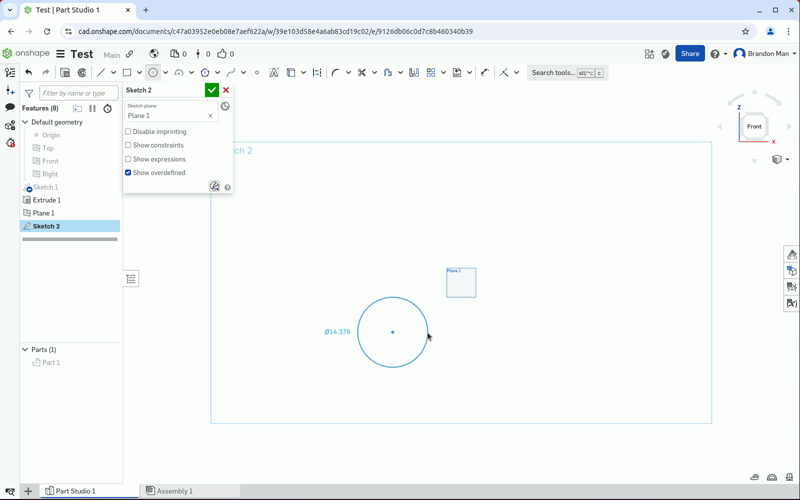
mouse_move(379, 343)
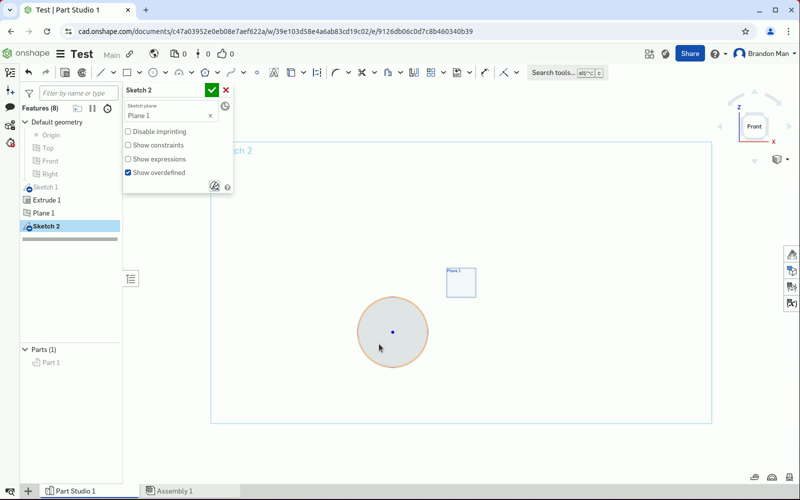
click(379, 343)
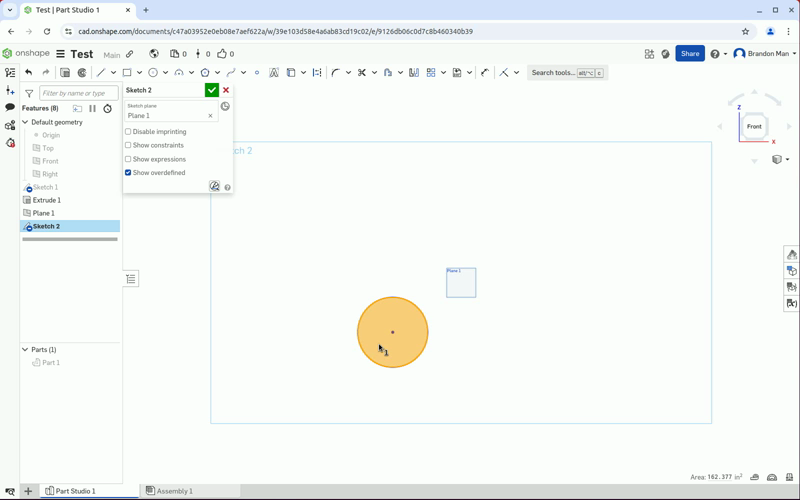
mouse_move(73, 352)
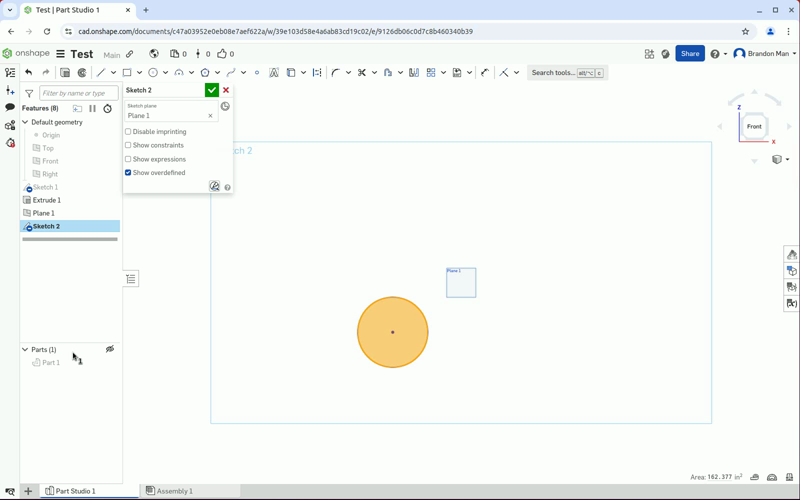
key(shift+y)
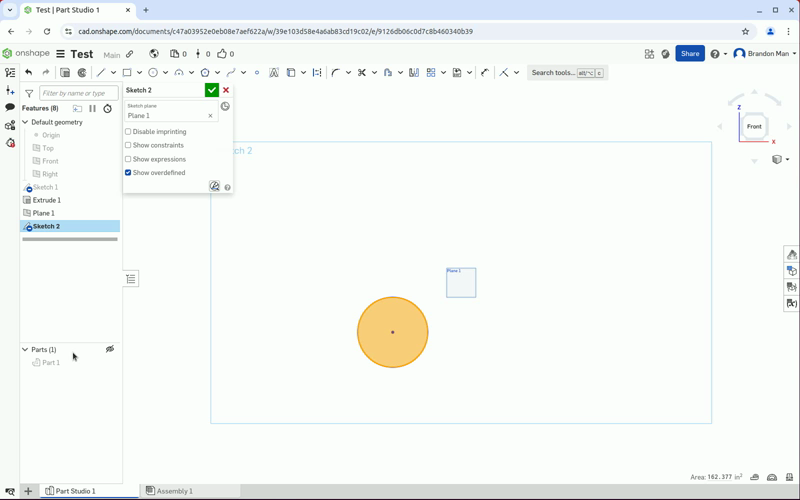
key(shift+e)
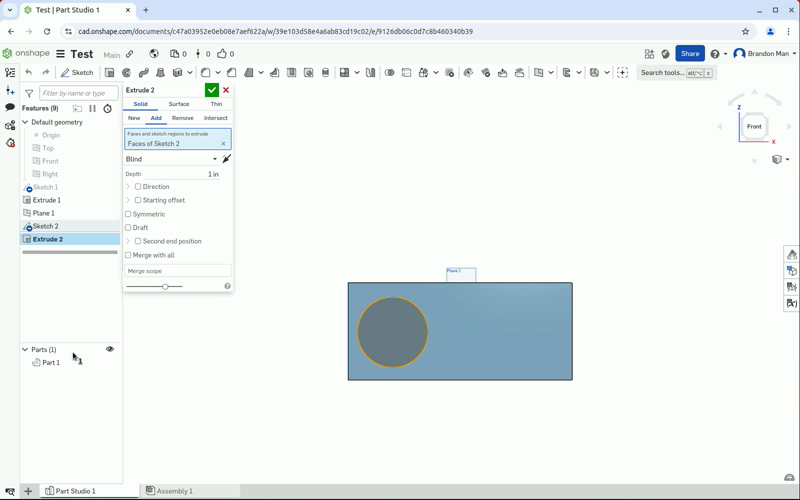
mouse_move(143, 106)
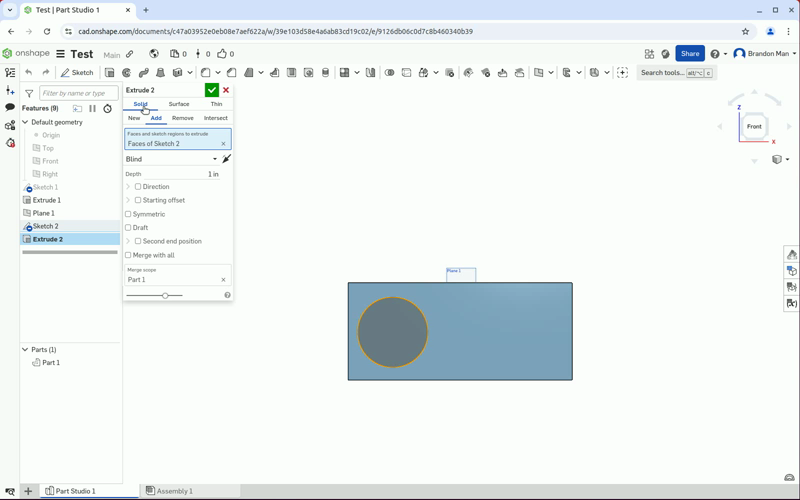
click(143, 106)
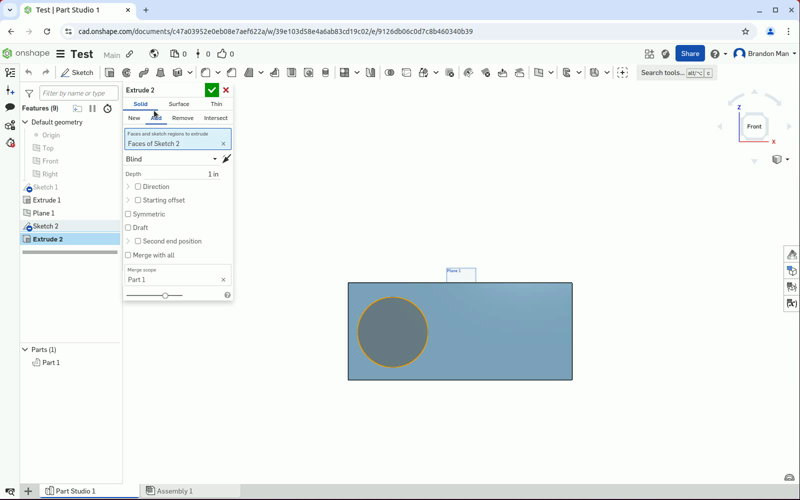
mouse_move(186, 120)
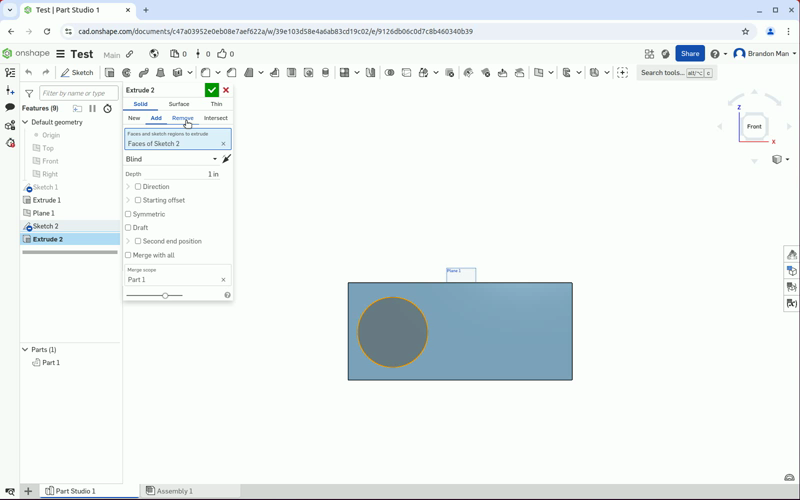
click(186, 120)
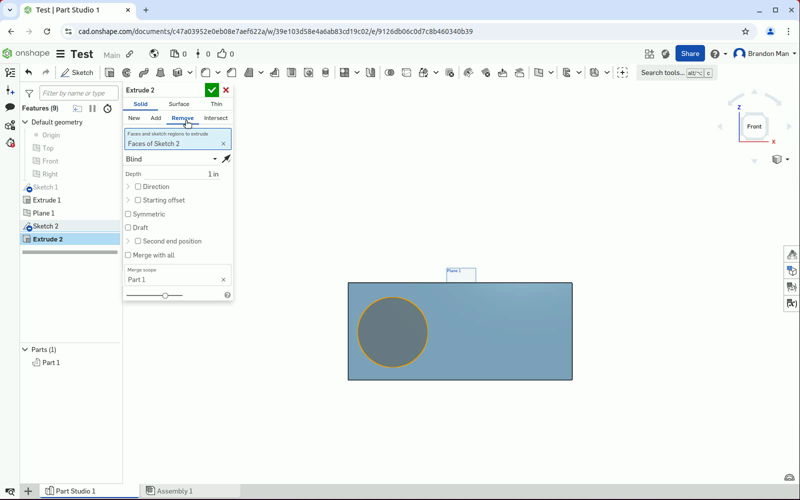
key(tab, 4)
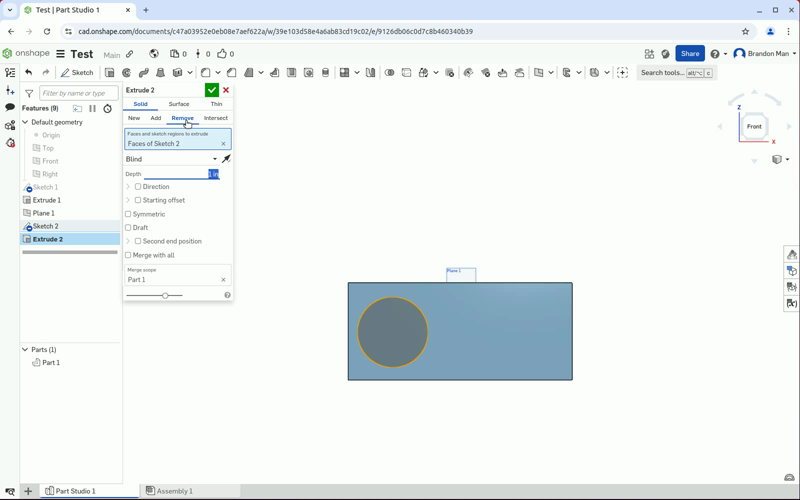
text(5.536)
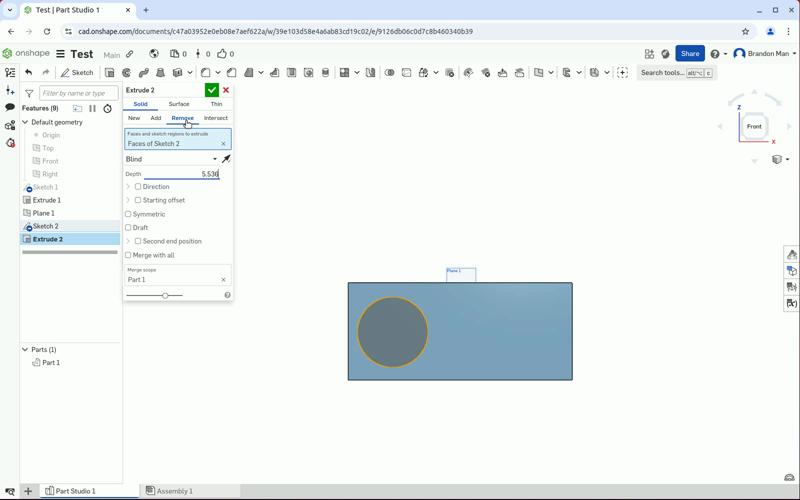
key(tab, 6)
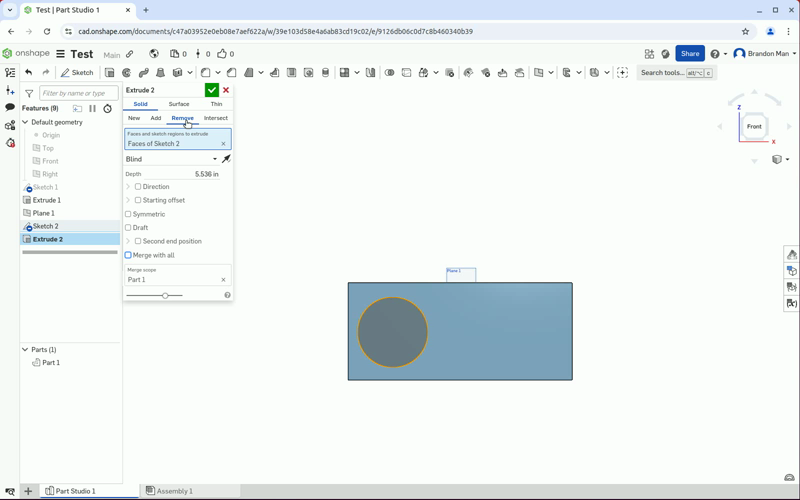
key(space)
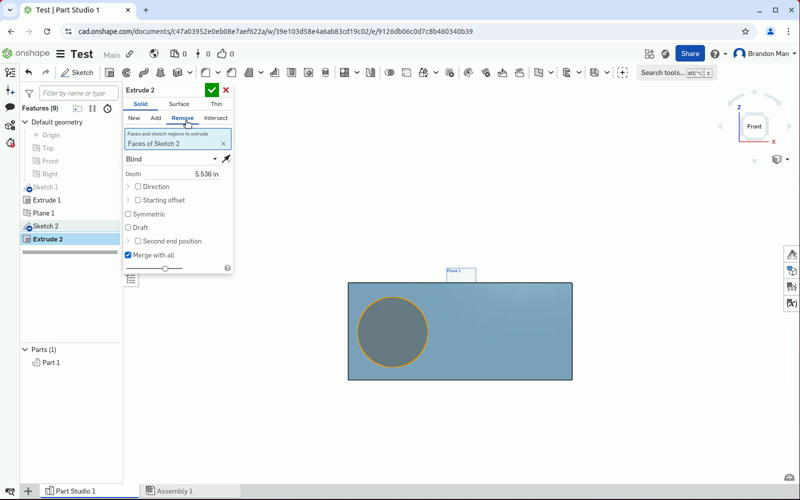
key(enter)
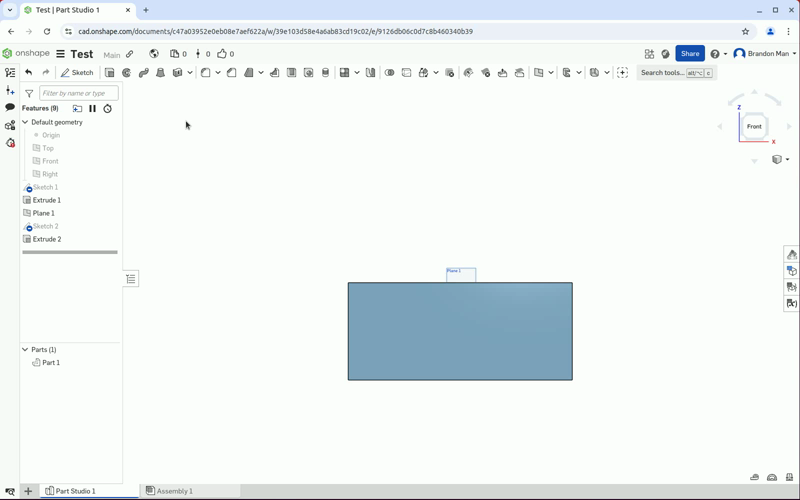
key(shift+h)
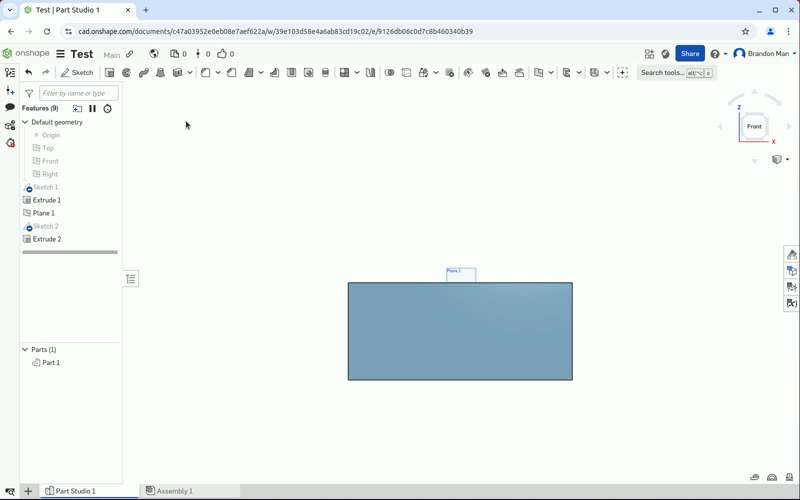
key(shift+h)
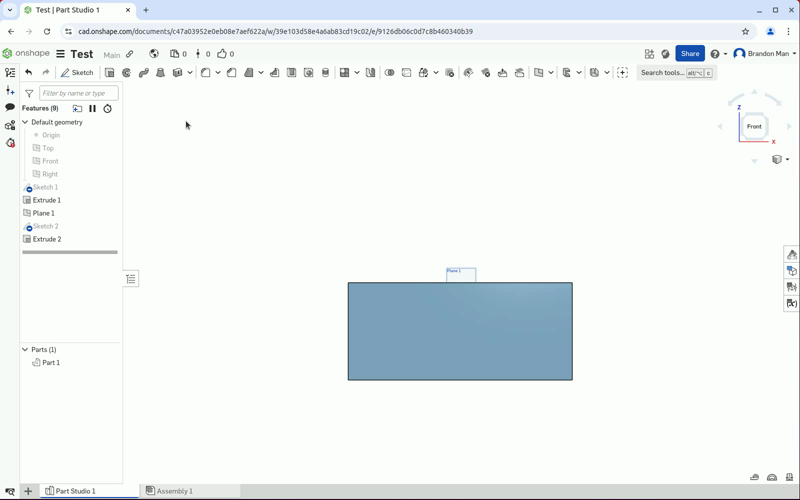
mouse_move(73, 189)
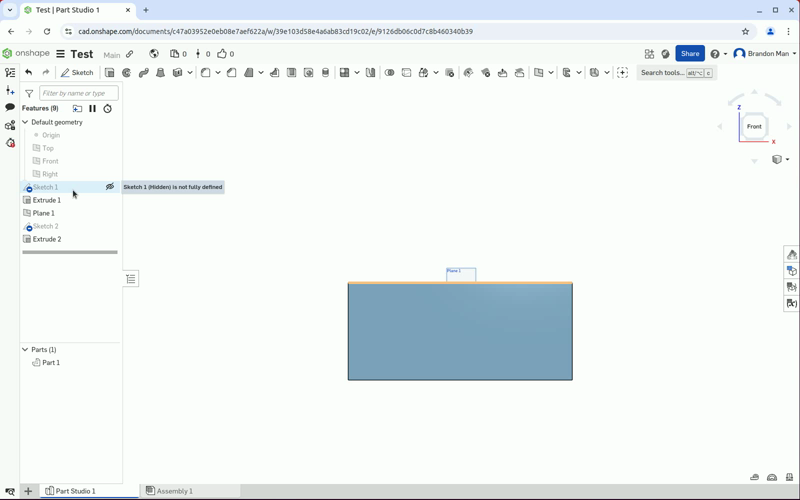
click(73, 189)
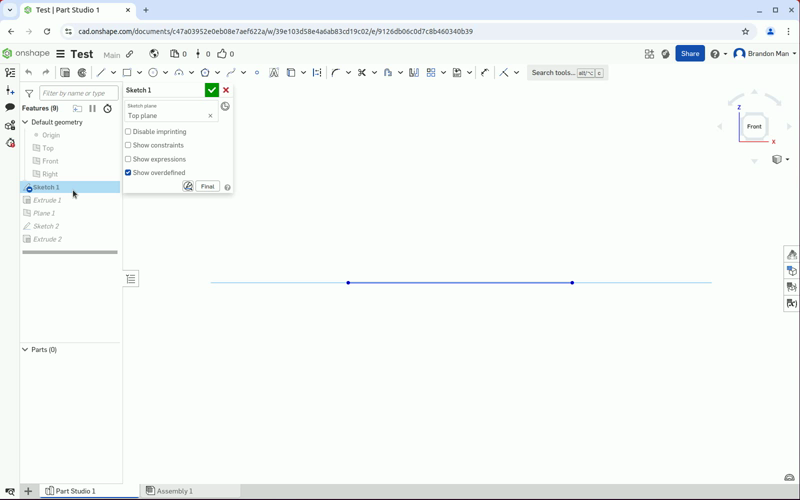
mouse_move(229, 92)
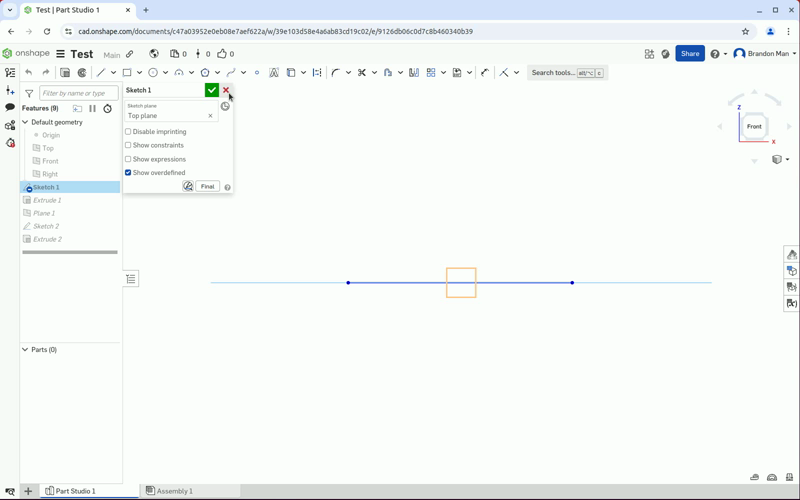
click(229, 92)
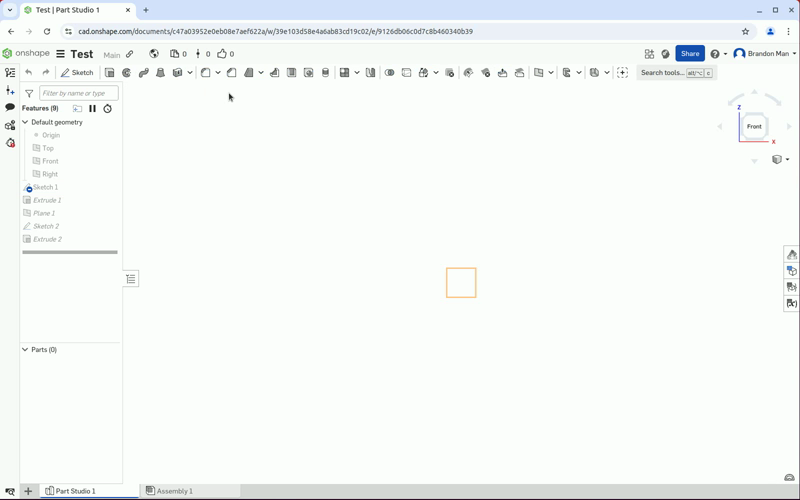
key(shift+s)
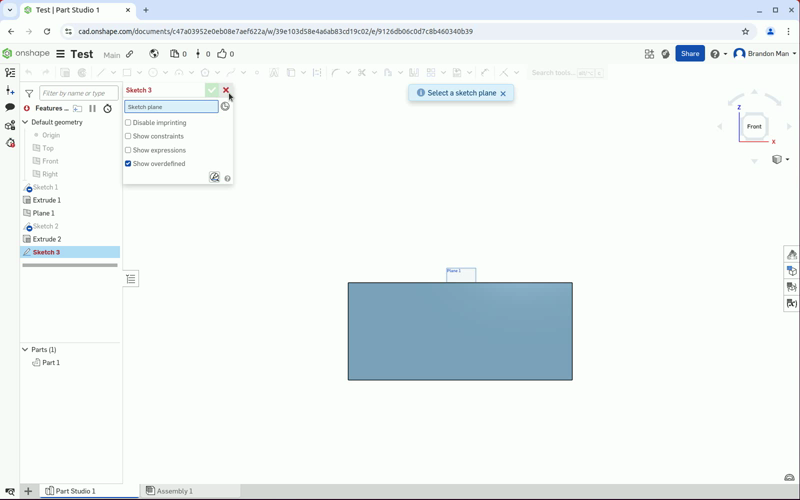
mouse_move(73, 215)
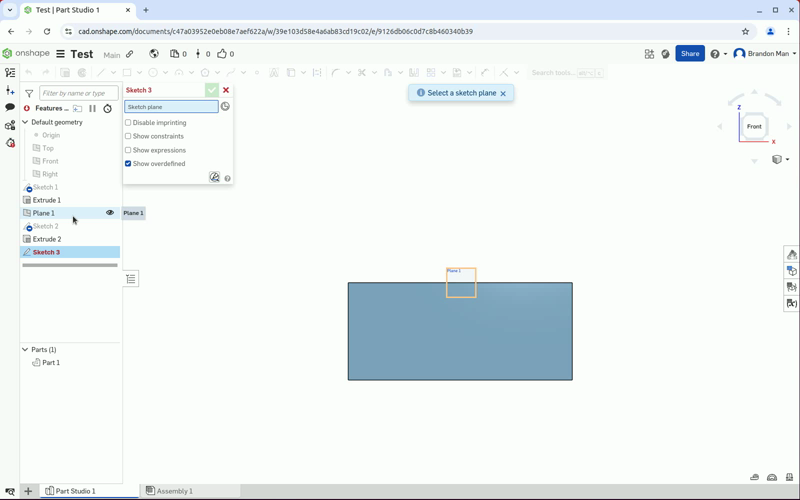
click(73, 215)
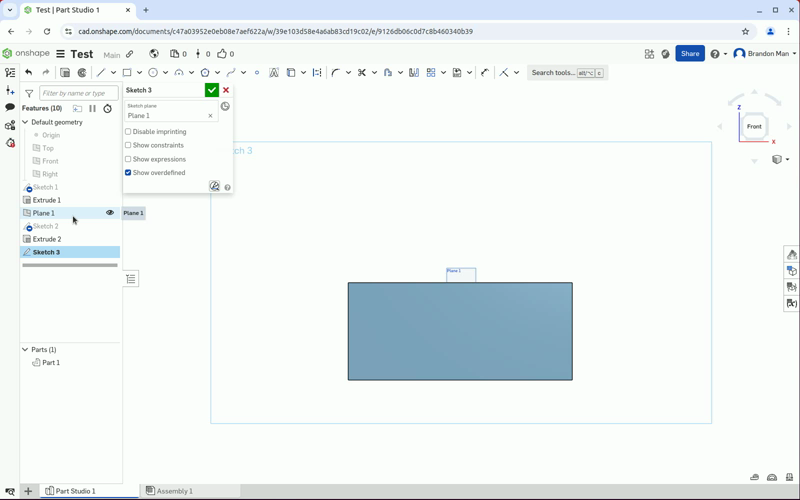
mouse_move(73, 352)
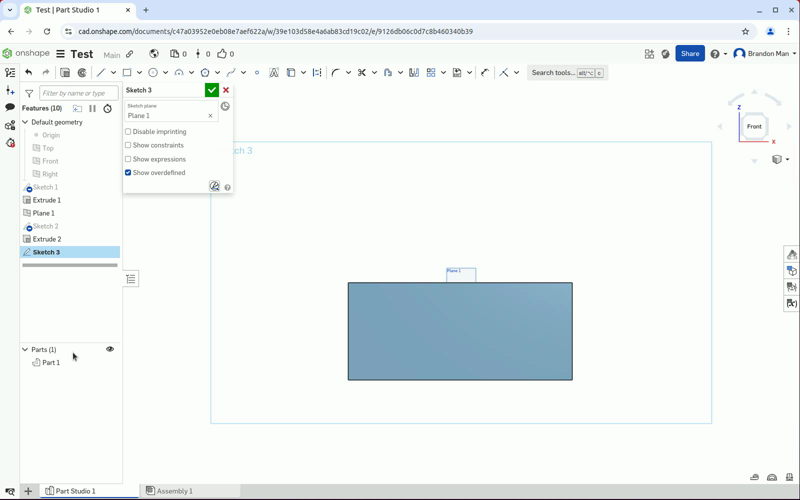
key(y)
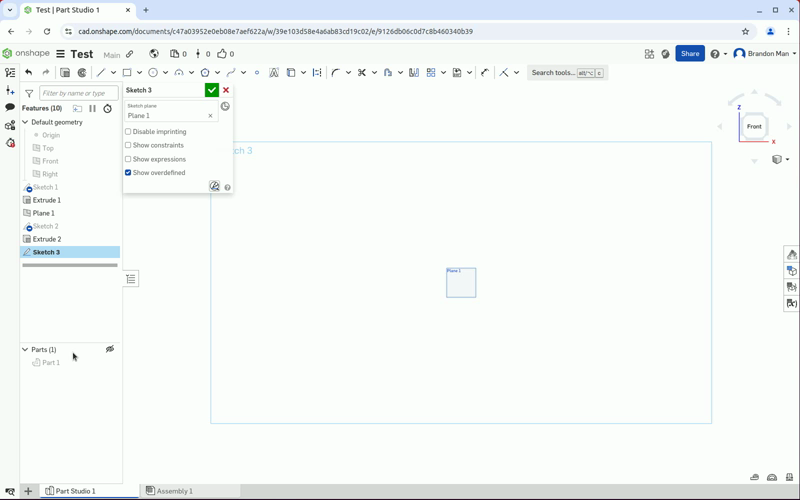
key(c)
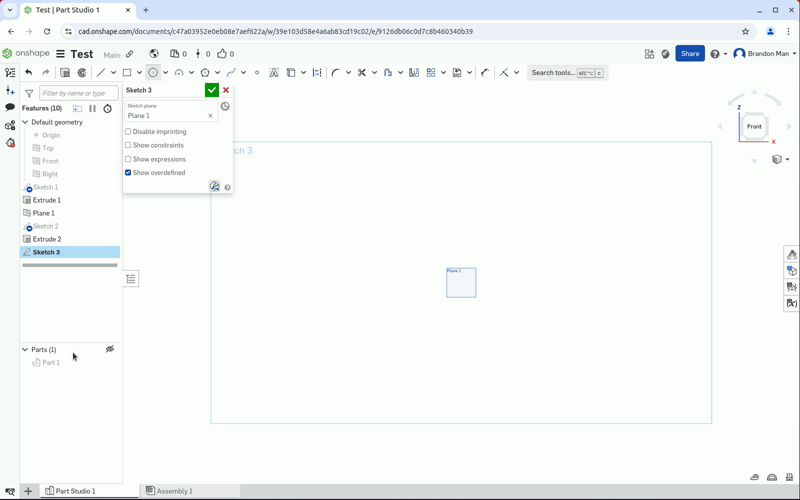
key_down(shift)
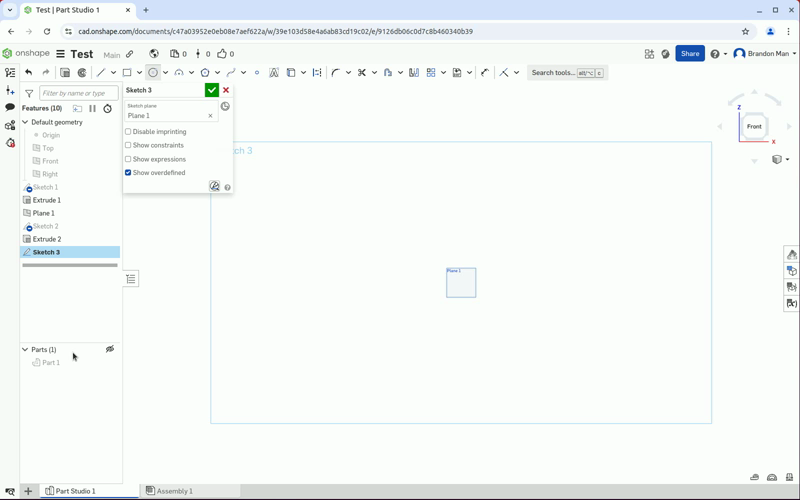
mouse_move(530, 332)
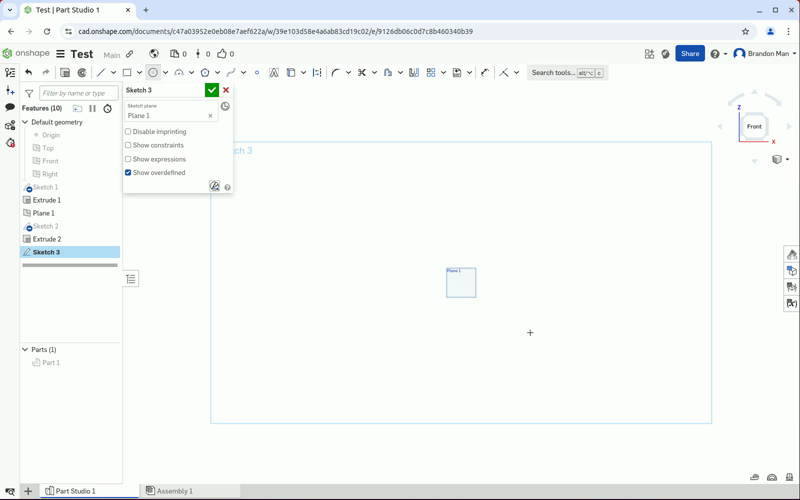
click(530, 332)
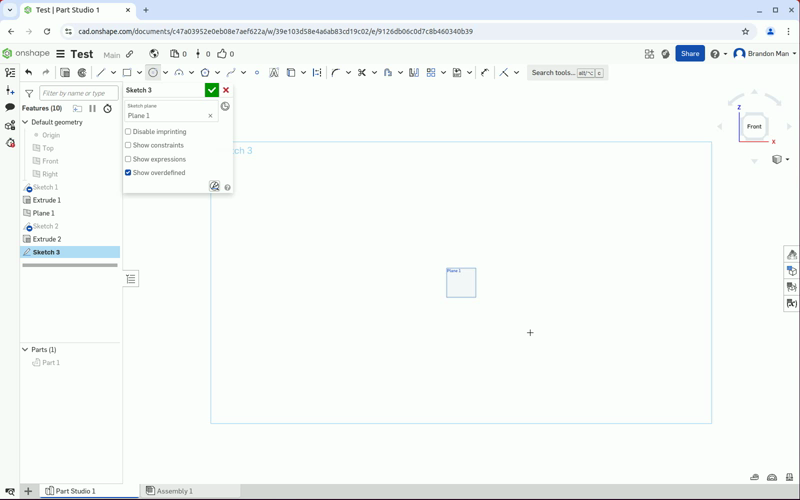
key_up(shift)
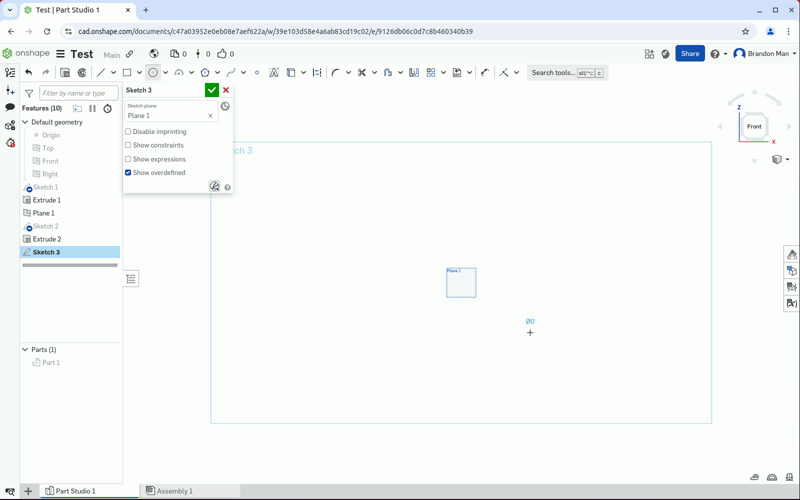
mouse_move(565, 332)
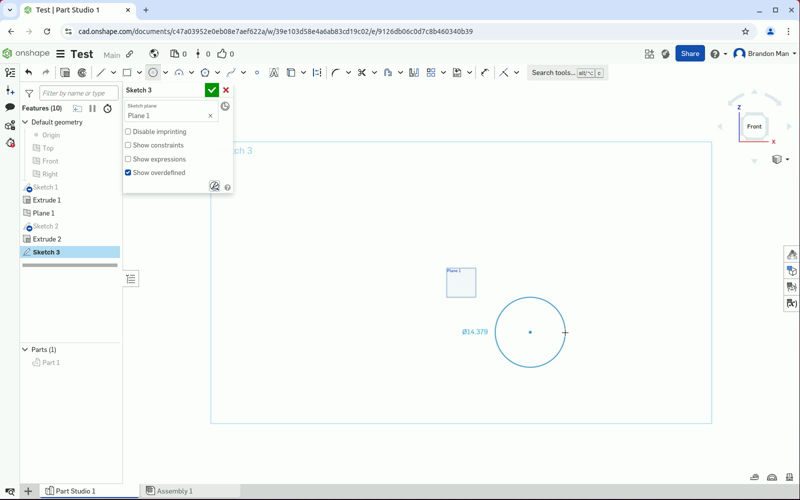
click(565, 332)
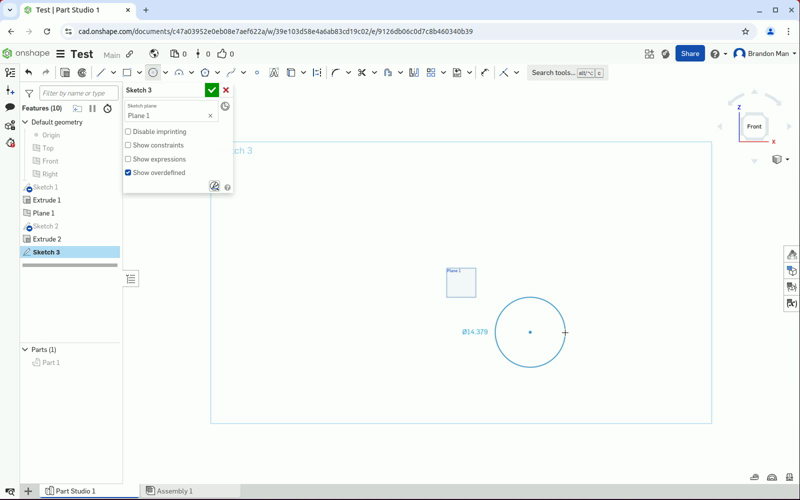
key(esc)
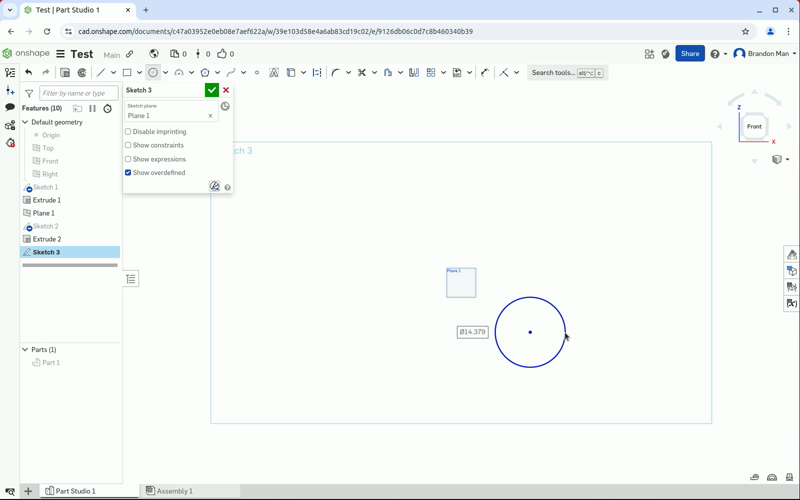
mouse_move(505, 331)
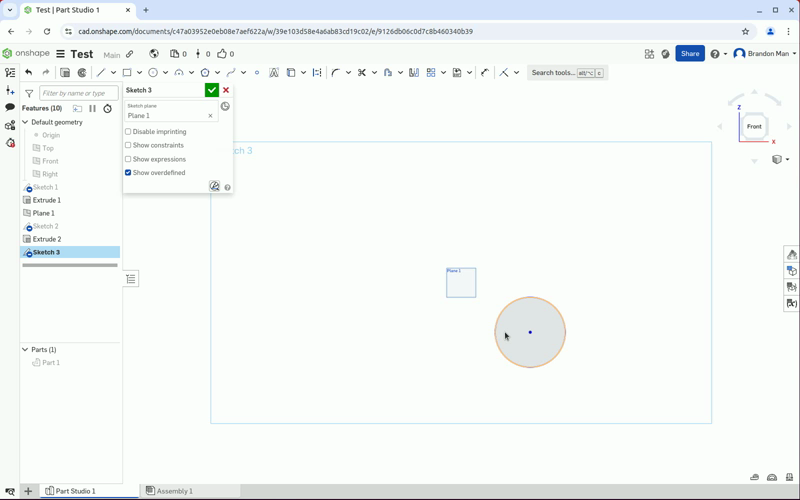
click(505, 331)
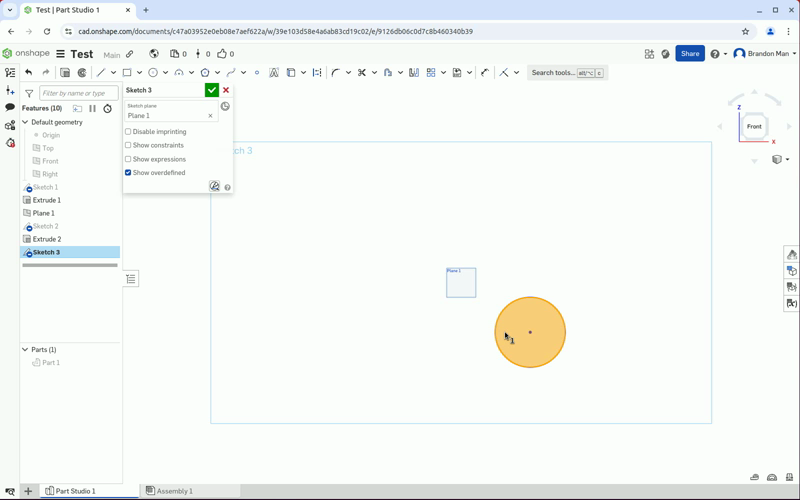
mouse_move(73, 352)
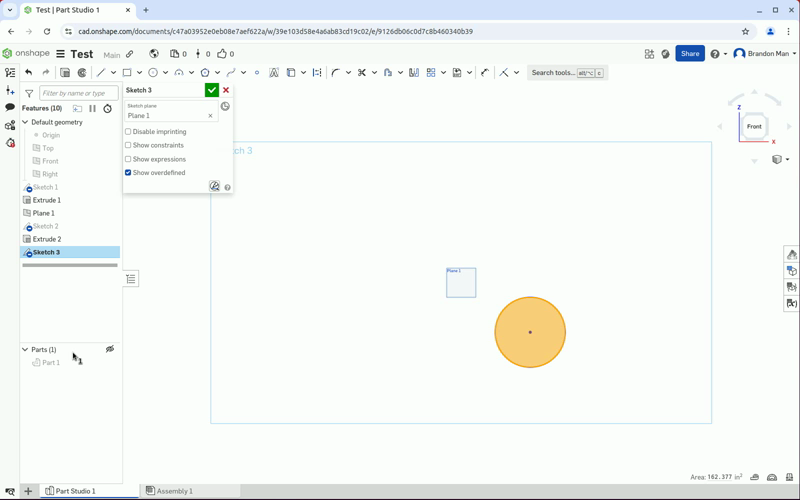
key(shift+y)
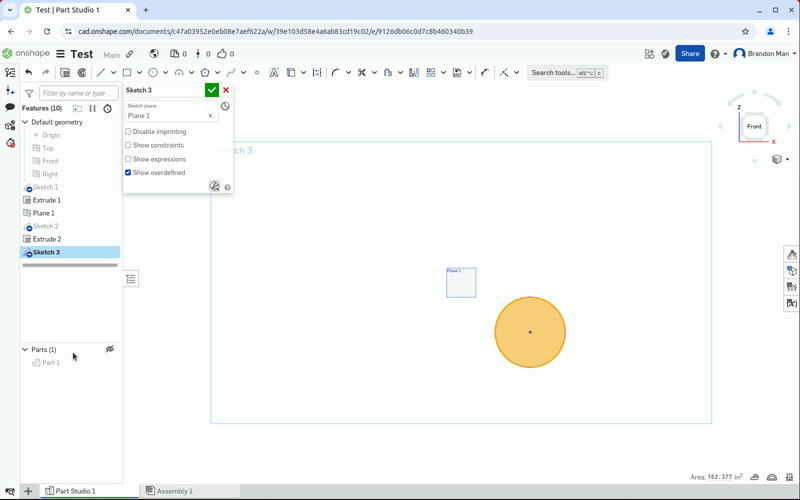
key(shift+e)
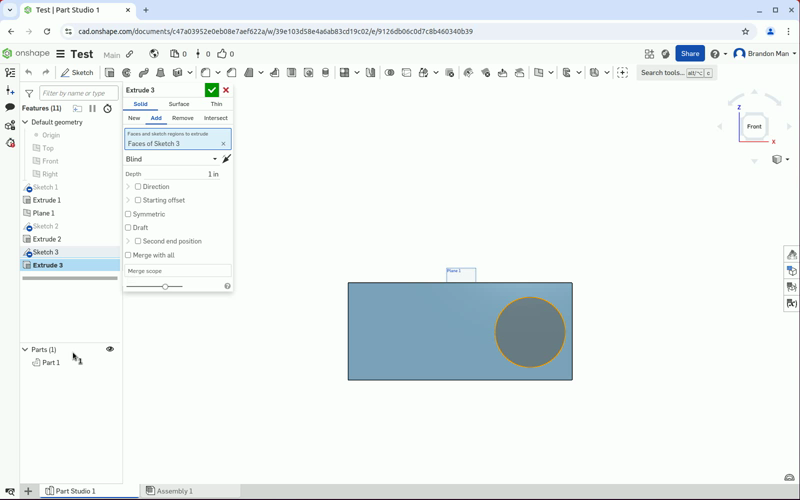
mouse_move(143, 106)
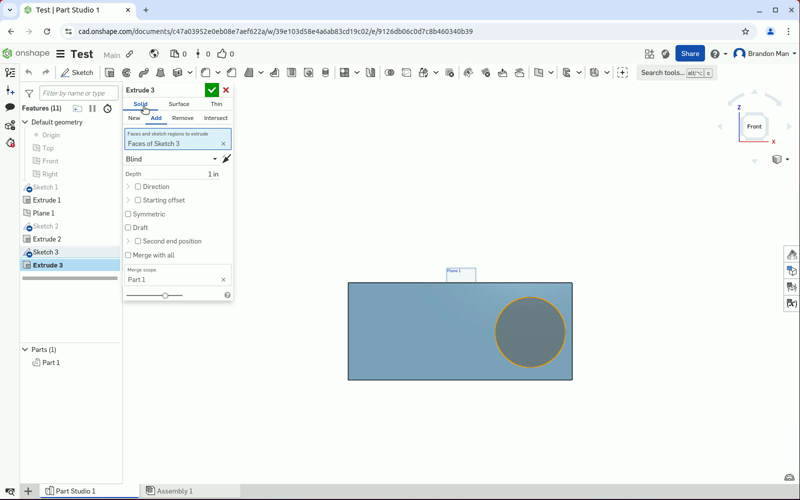
click(143, 106)
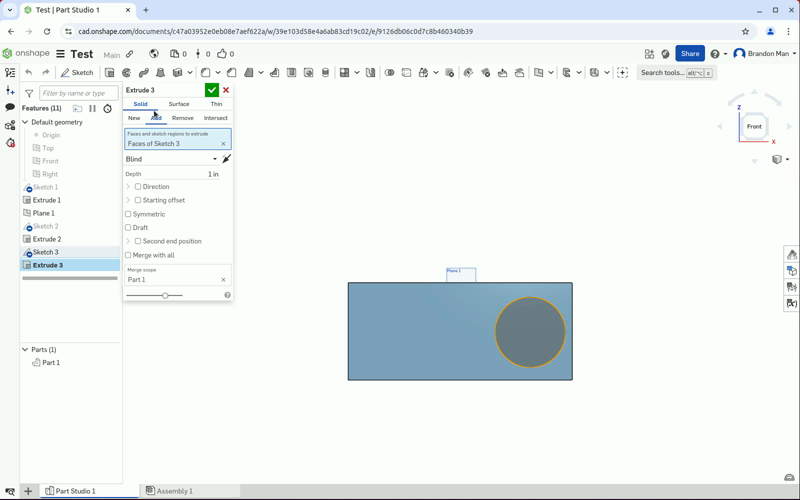
mouse_move(186, 120)
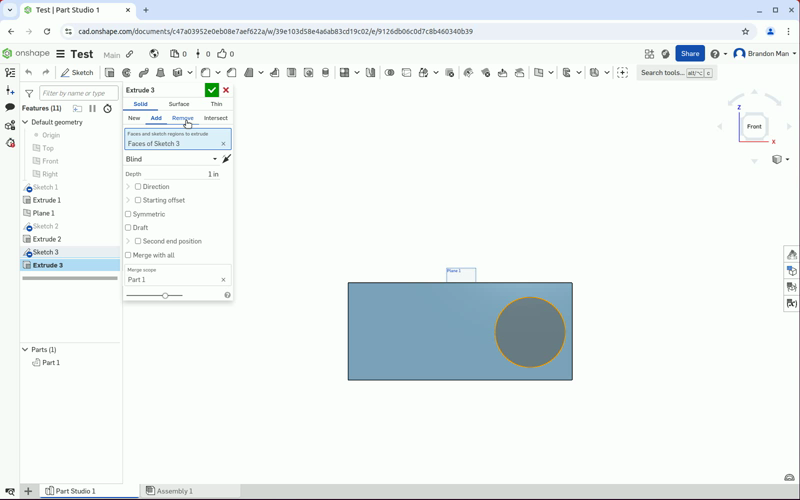
click(186, 120)
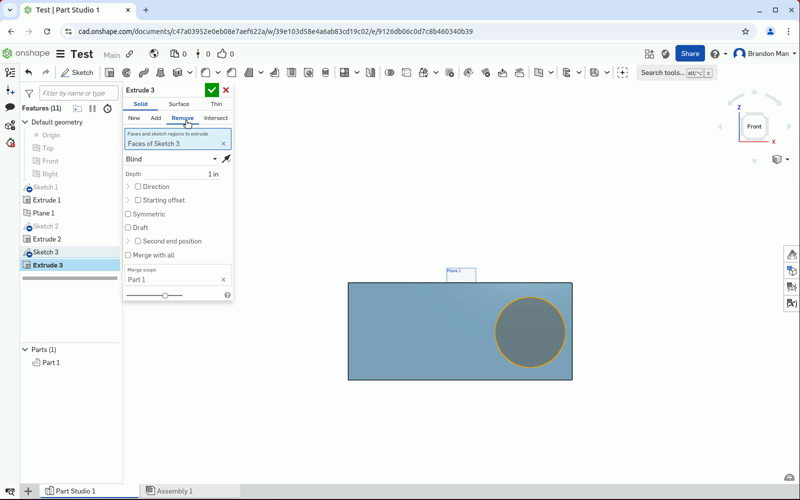
key(tab, 4)
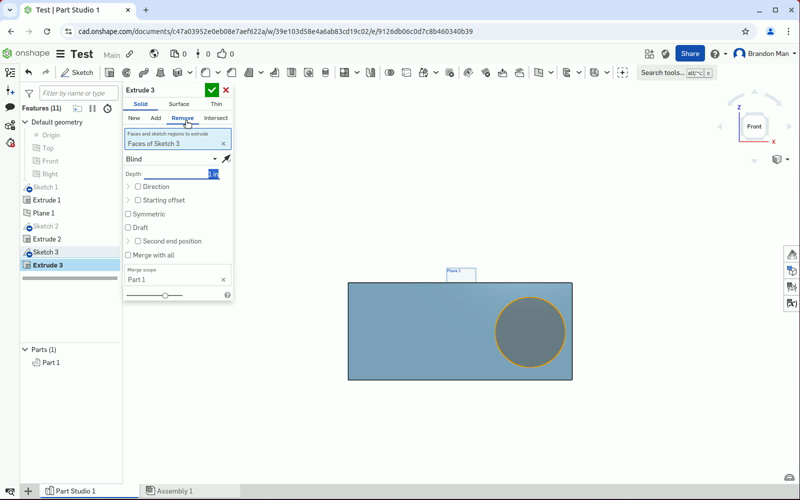
text(5.536)
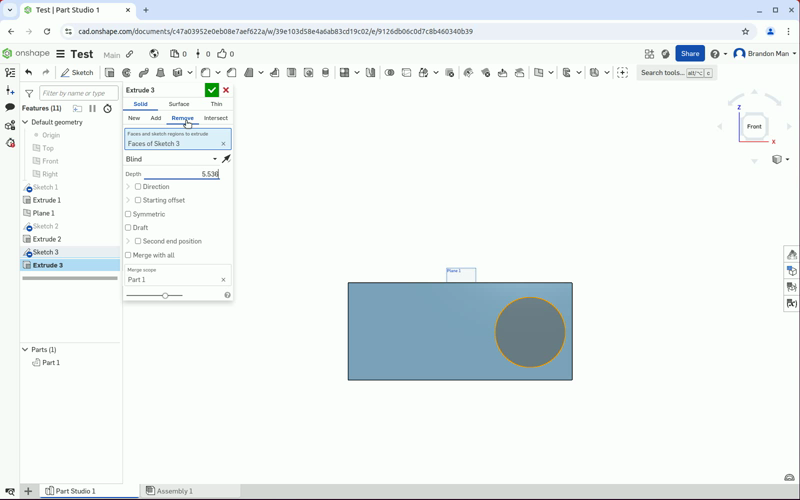
key(tab, 6)
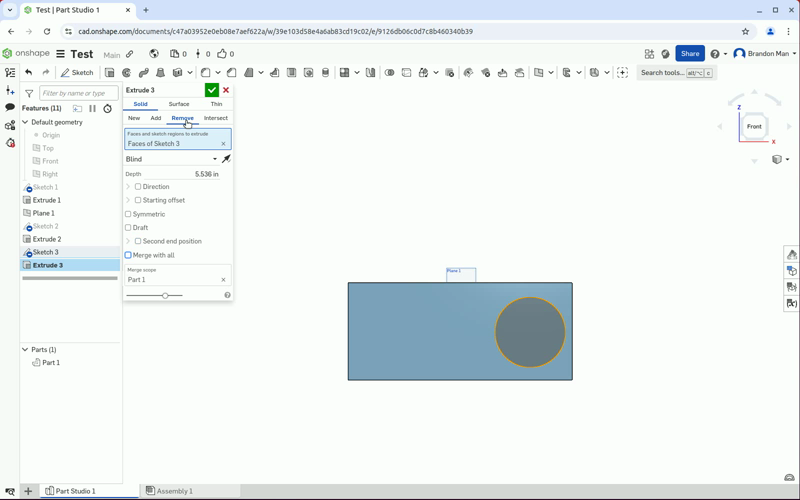
key(space)
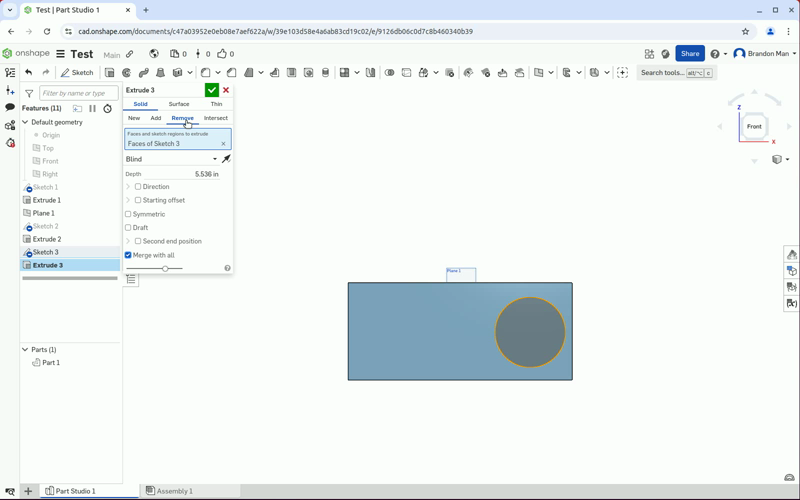
key(enter)
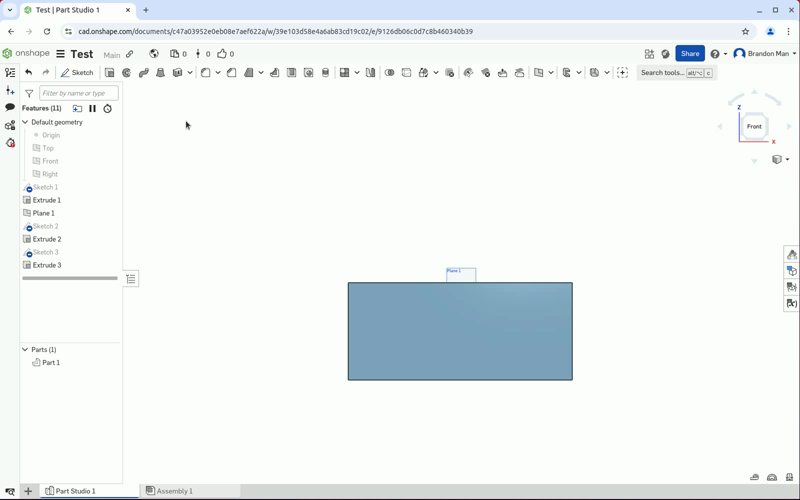
key(shift+h)
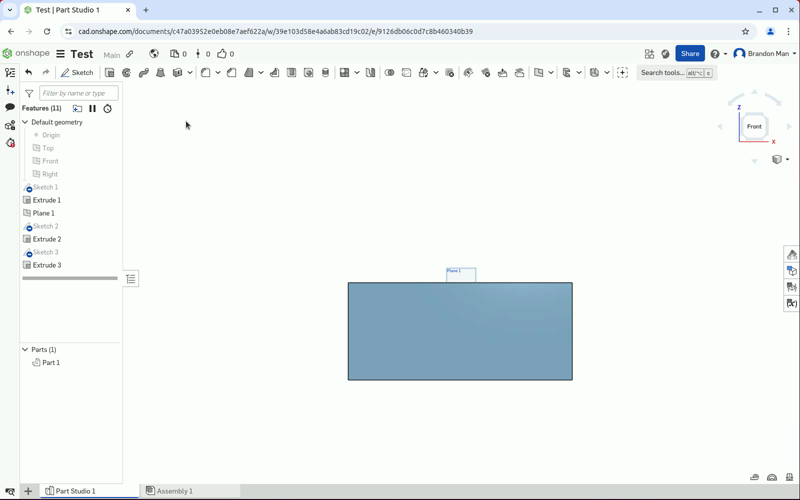
key(shift+h)
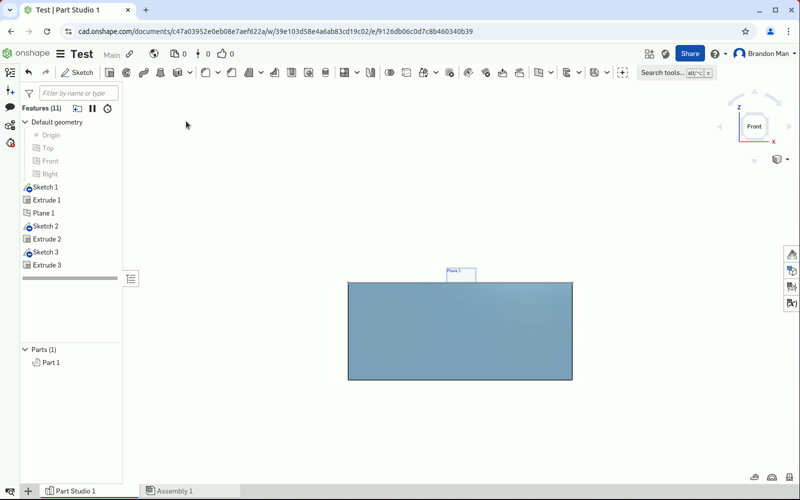
key(shift+7)
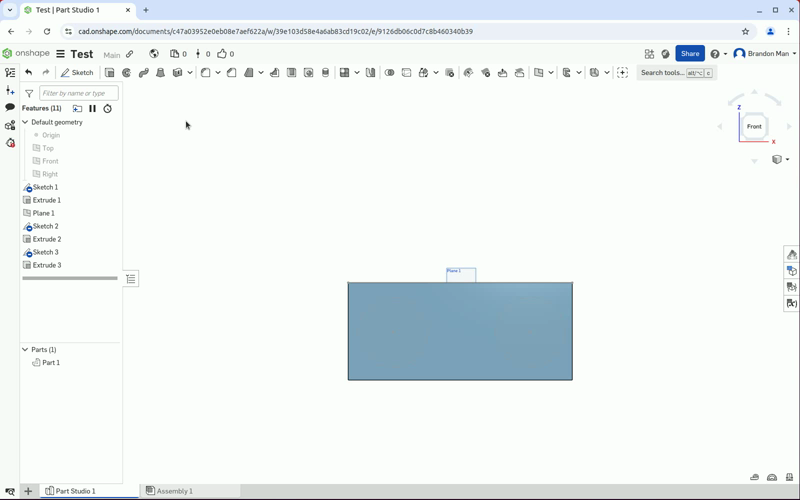
key(left, 2)
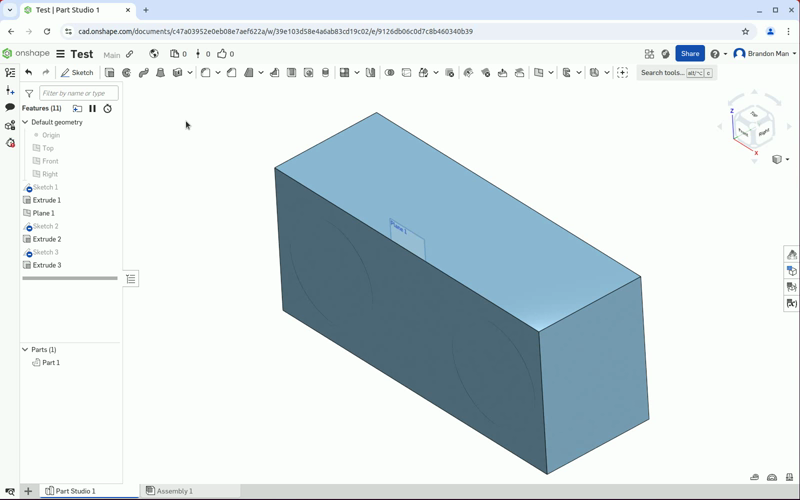
key(down, 2)
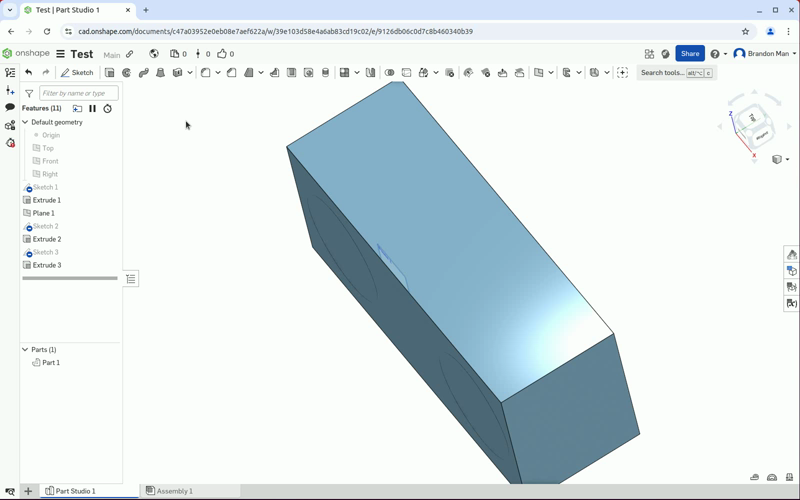
key(up, 2)
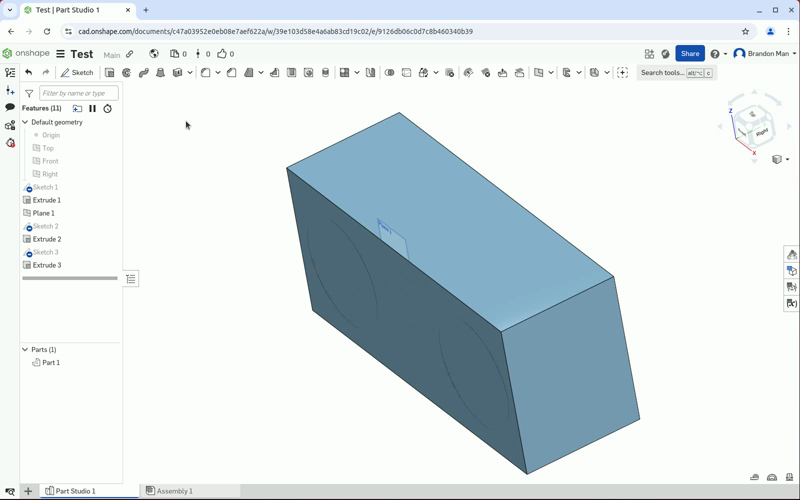
key(right, 2)
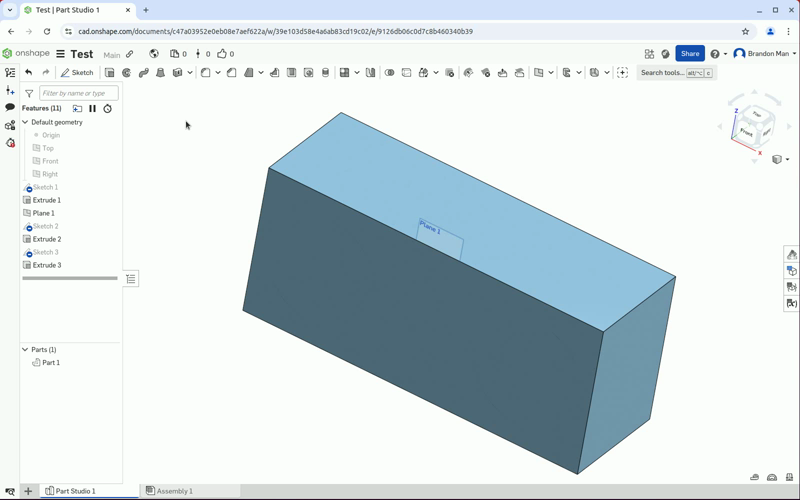
mouse_move(73, 189)
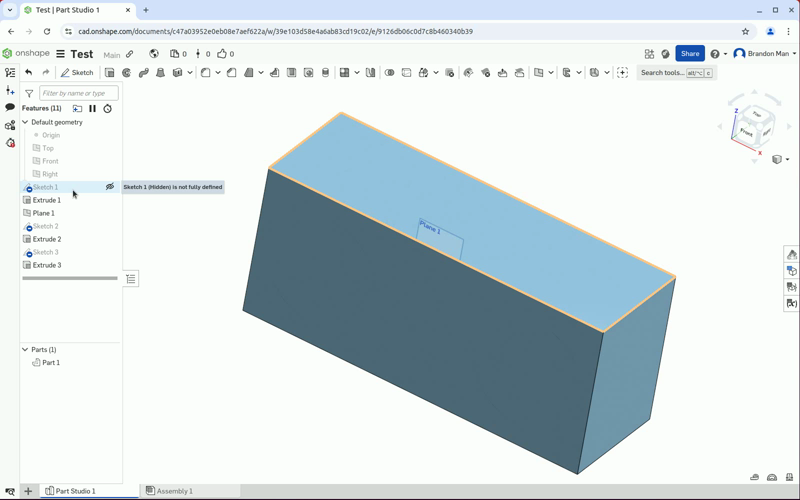
click(73, 189)